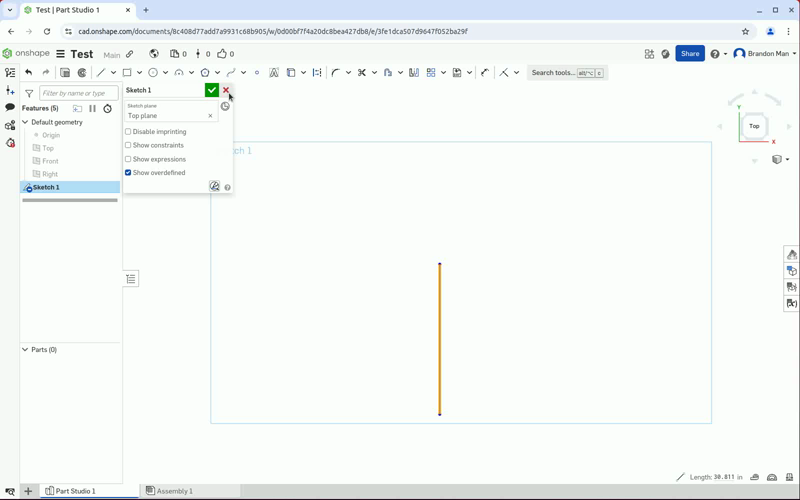
key(shift+h)
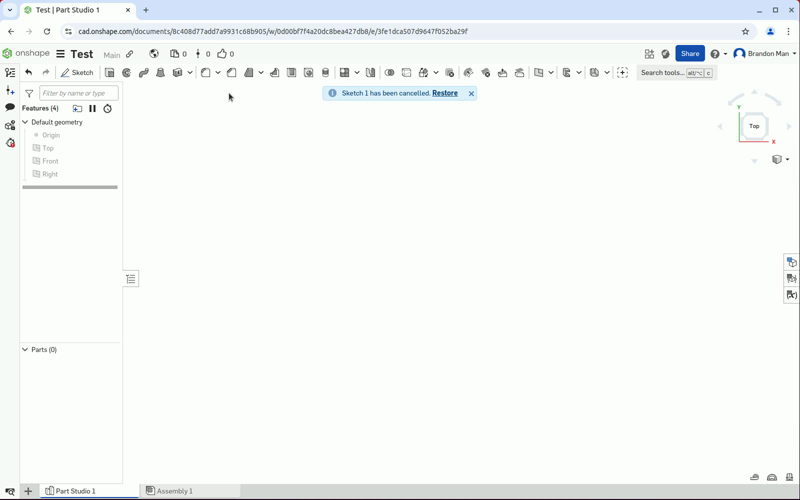
mouse_move(73, 352)
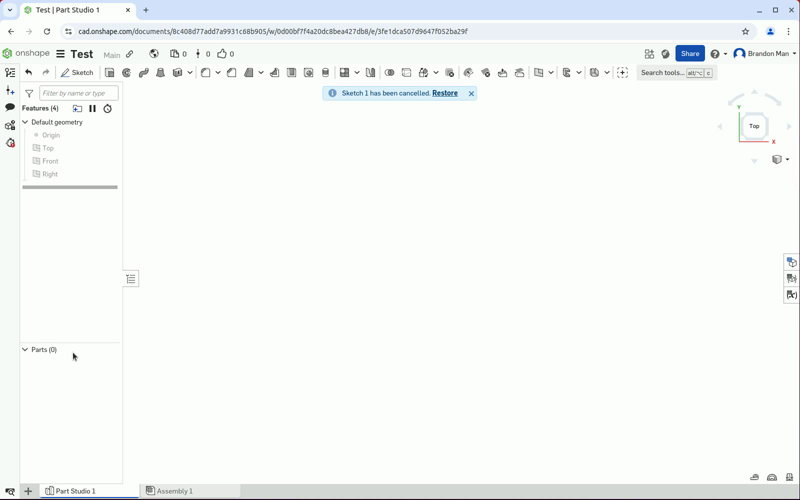
key(y)
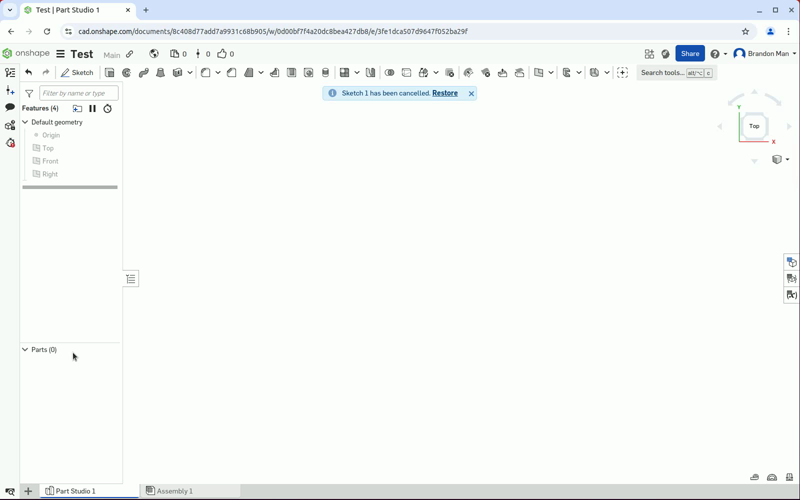
key(shift+p)
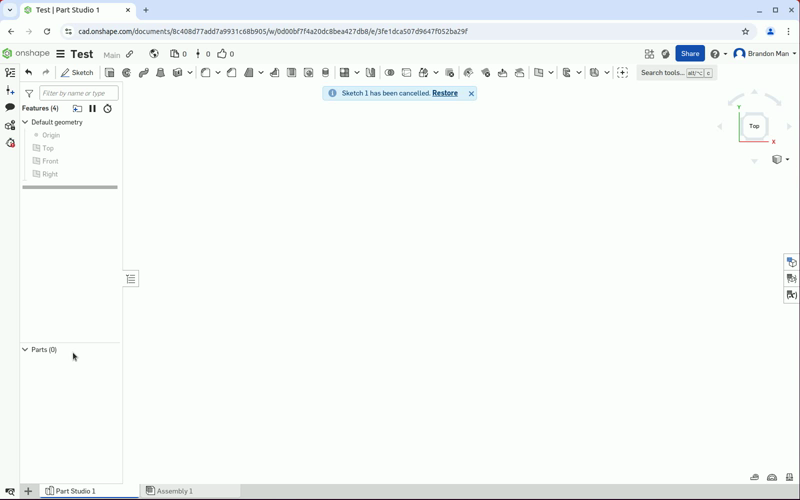
key(space)
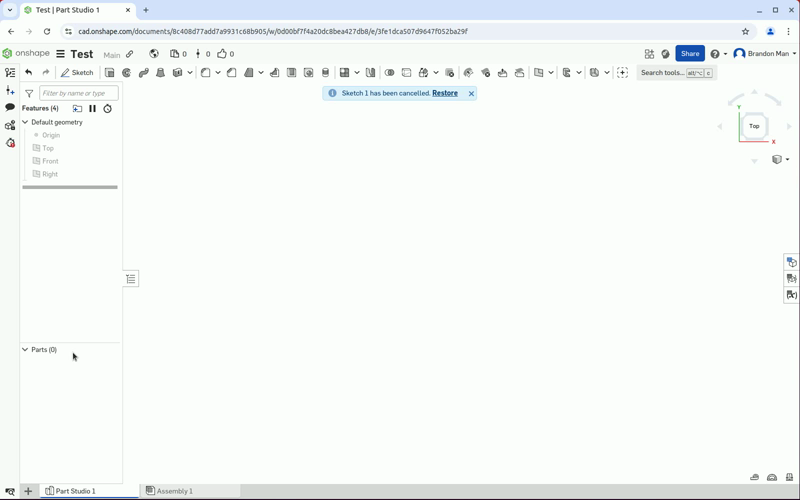
key_down(shift)
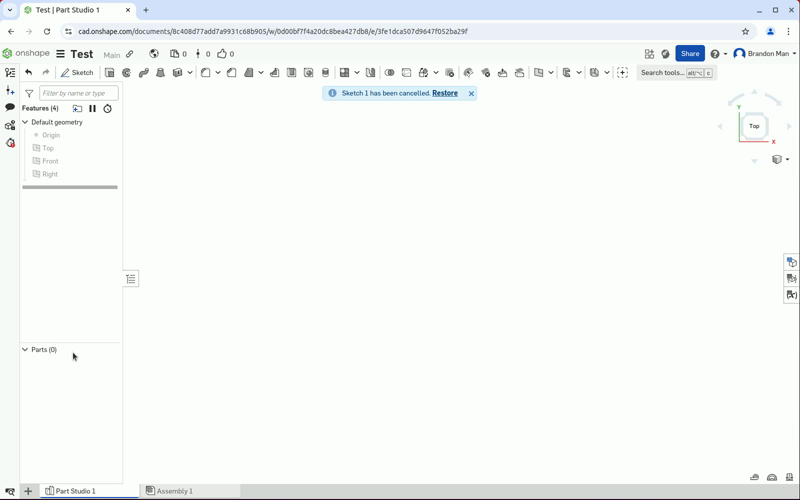
key(up)
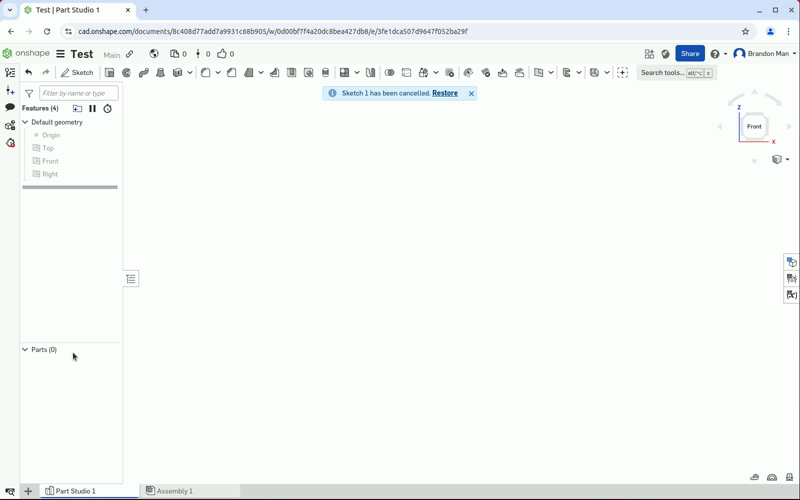
key_up(shift)
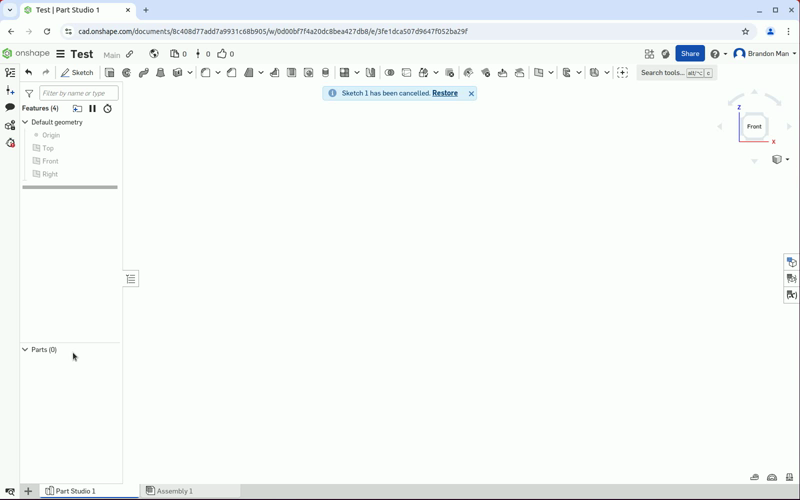
mouse_move(73, 352)
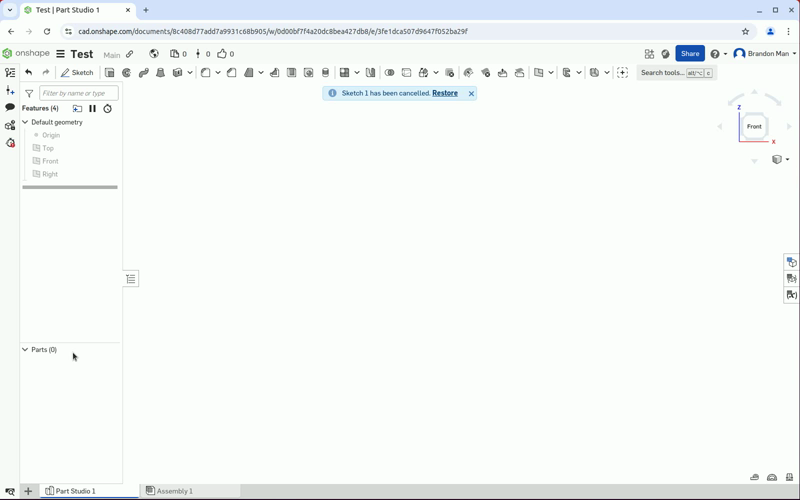
key(shift+y)
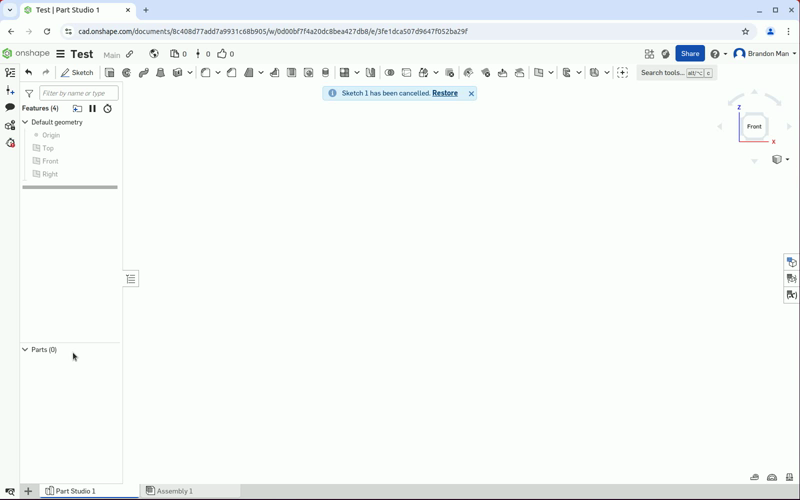
key(shift+s)
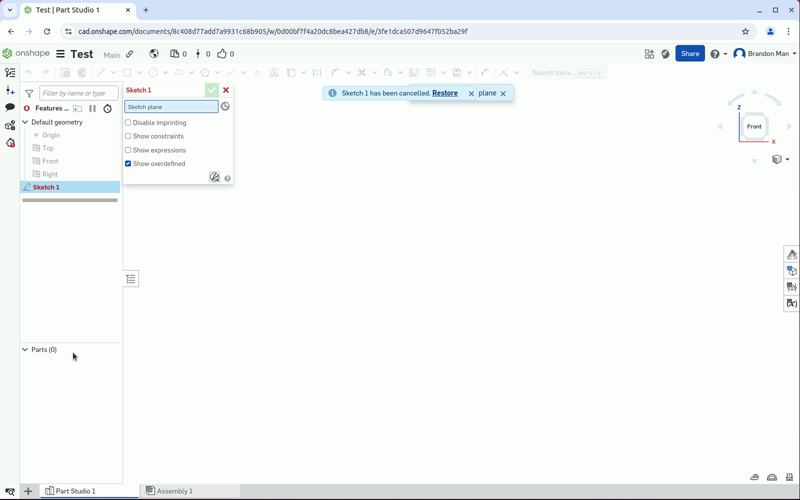
mouse_move(73, 163)
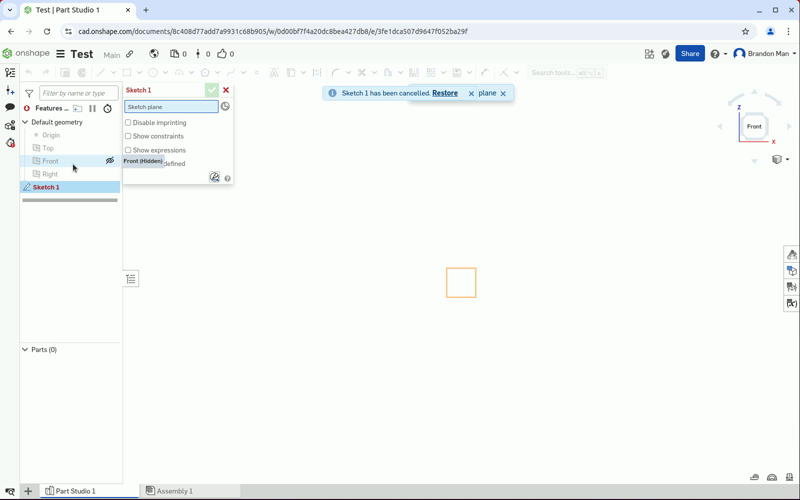
click(73, 163)
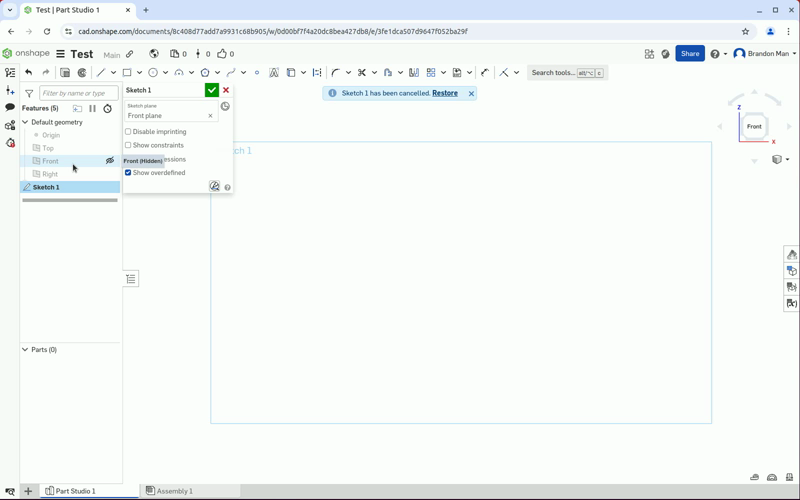
mouse_move(73, 352)
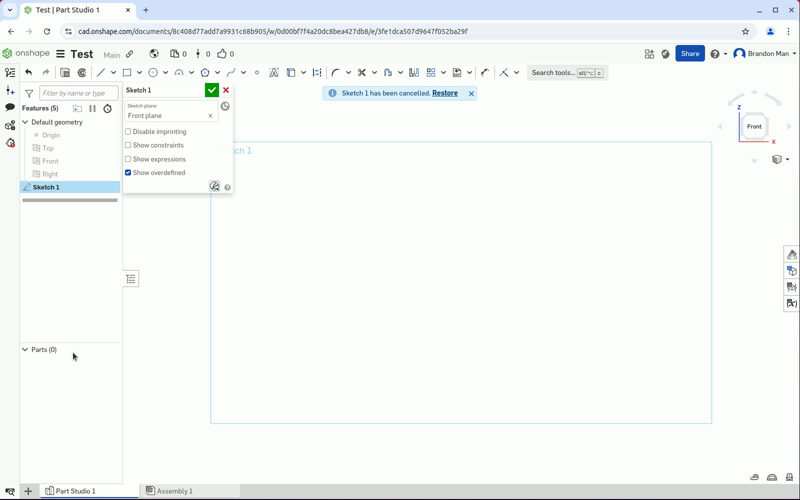
key(y)
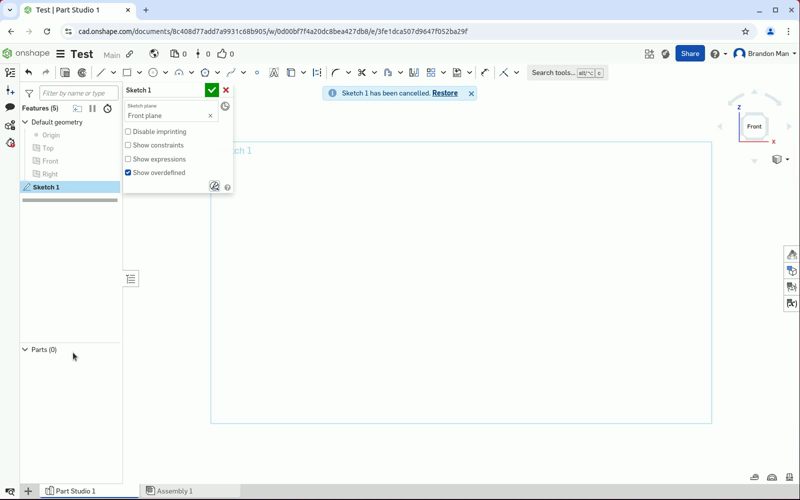
key(l)
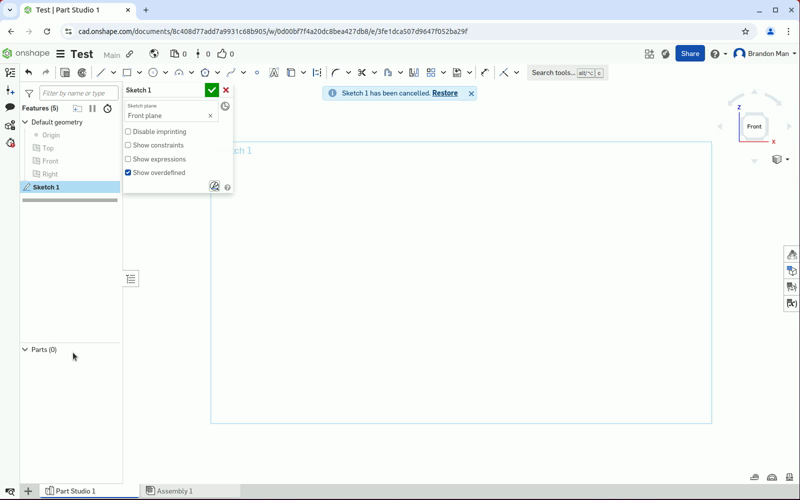
key_down(shift)
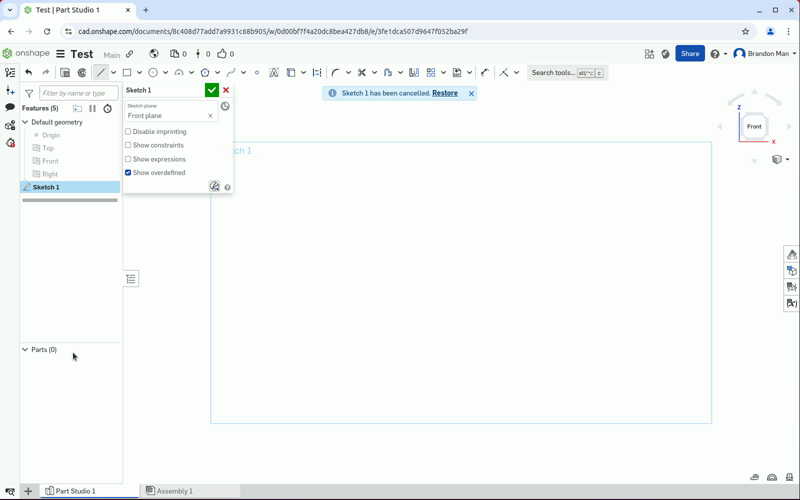
mouse_move(432, 282)
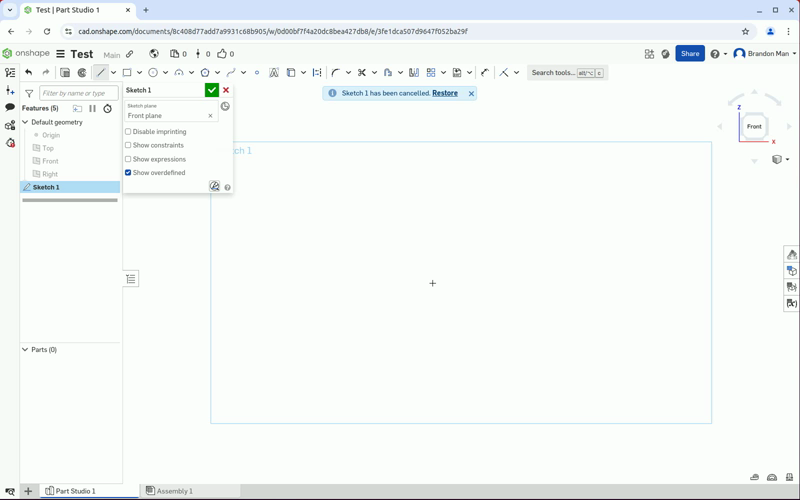
click(432, 282)
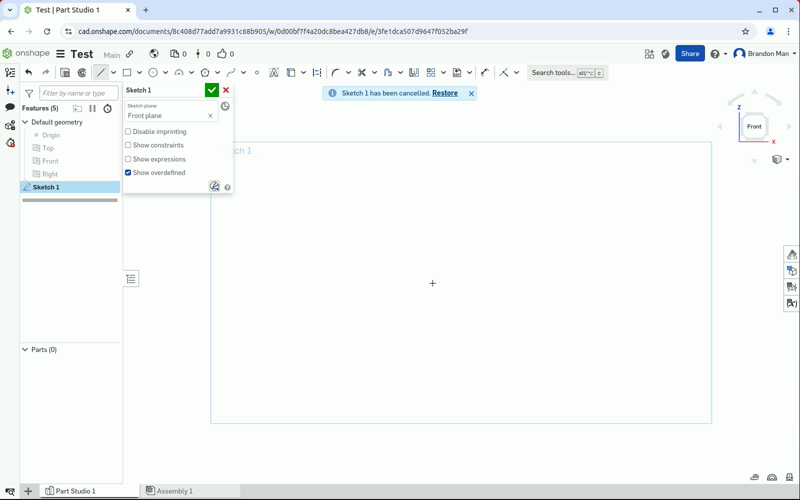
key_up(shift)
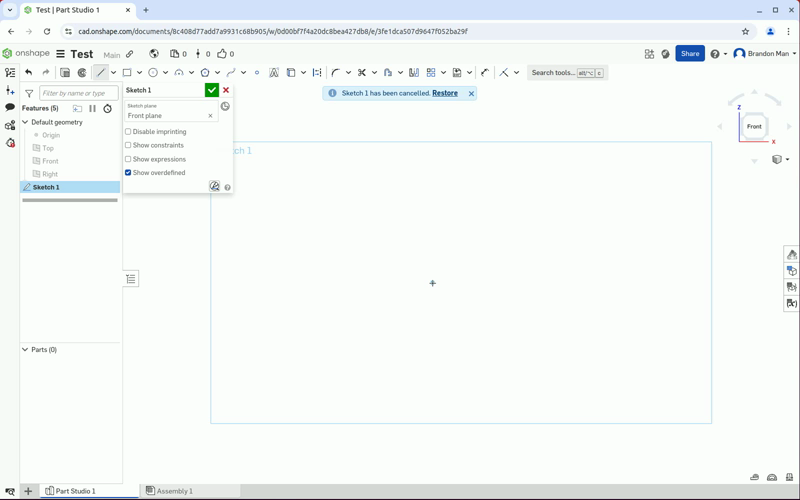
key_down(shift)
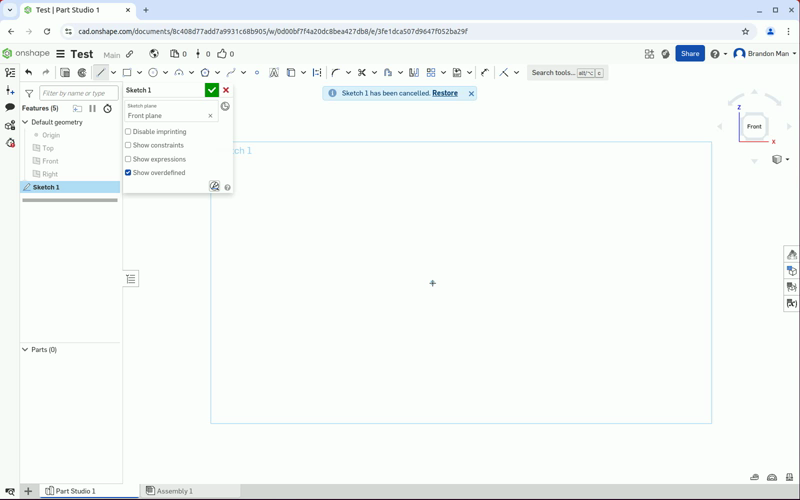
mouse_move(462, 282)
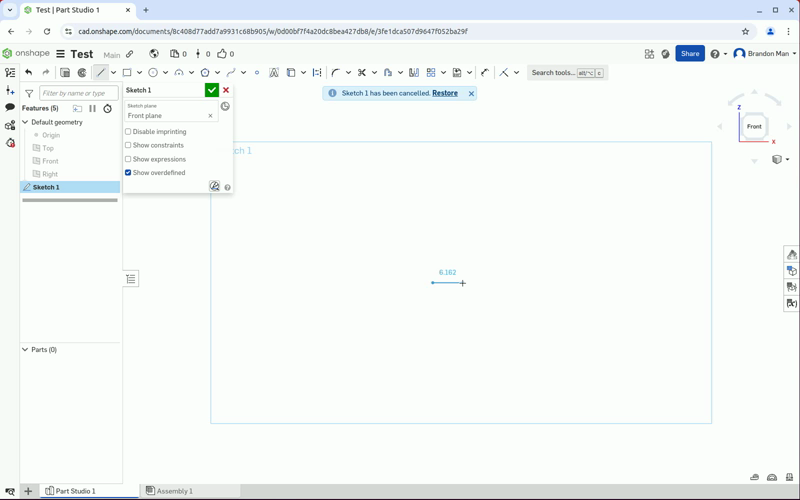
mouse_move(489, 282)
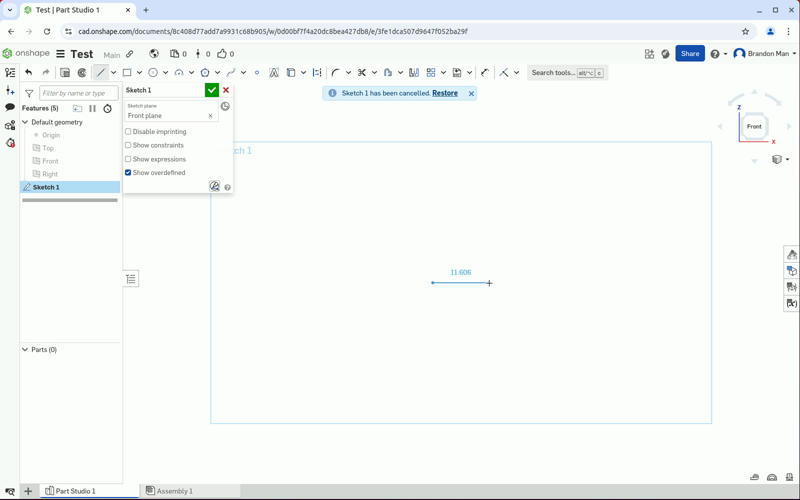
click(489, 282)
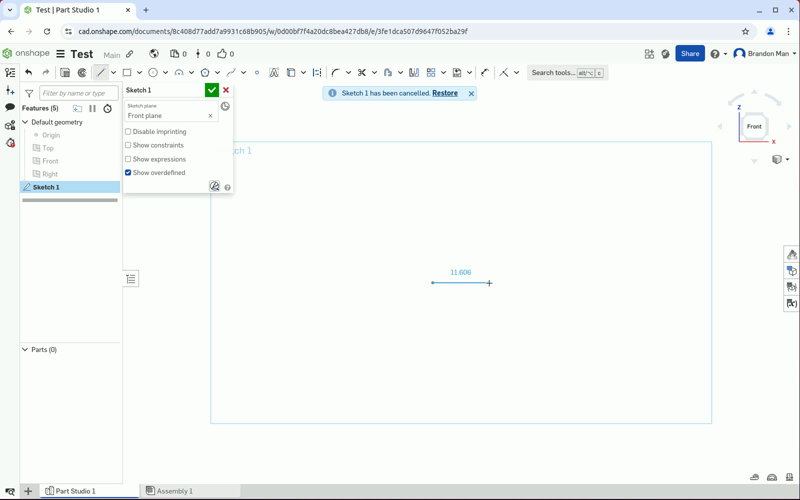
key_up(shift)
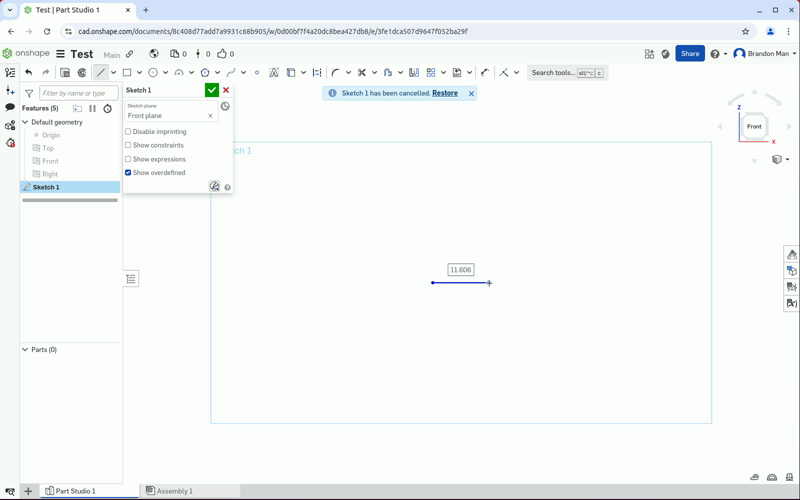
key_down(shift)
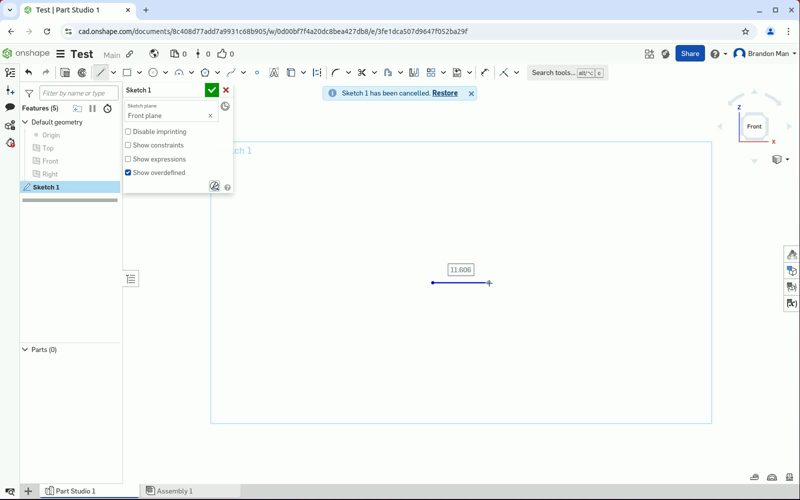
mouse_move(519, 282)
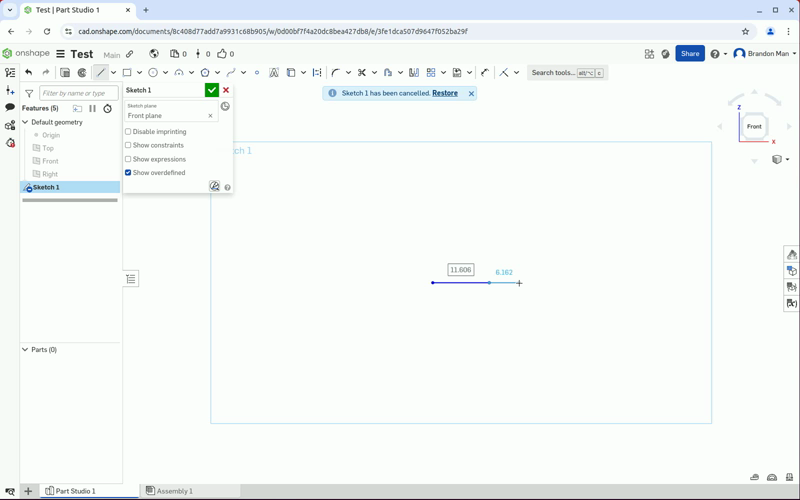
mouse_move(475, 226)
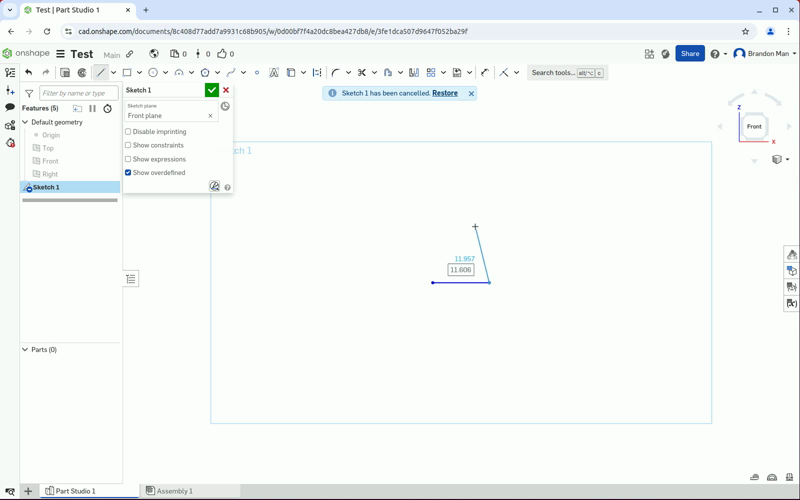
click(475, 226)
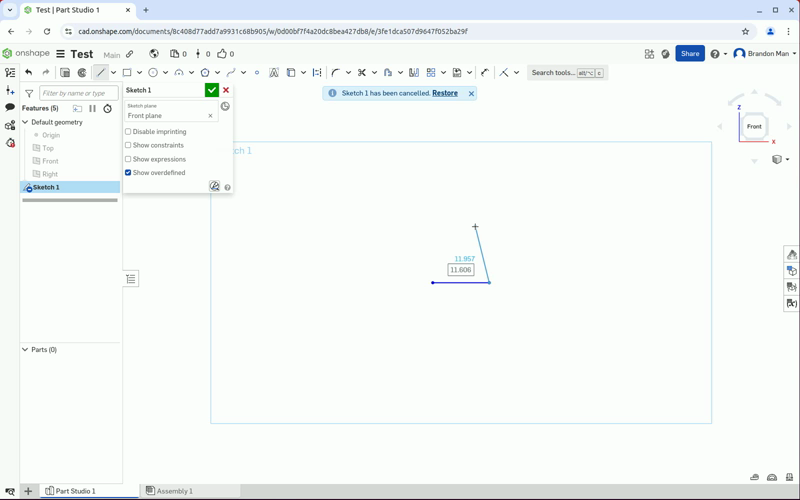
key_up(shift)
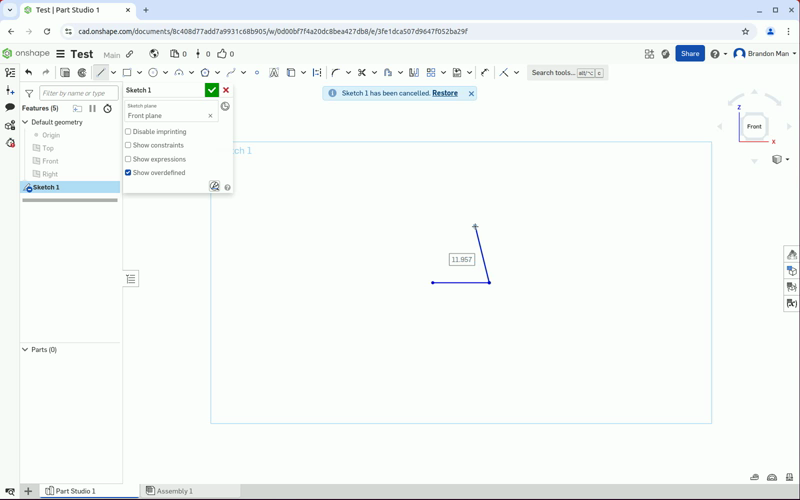
key_down(shift)
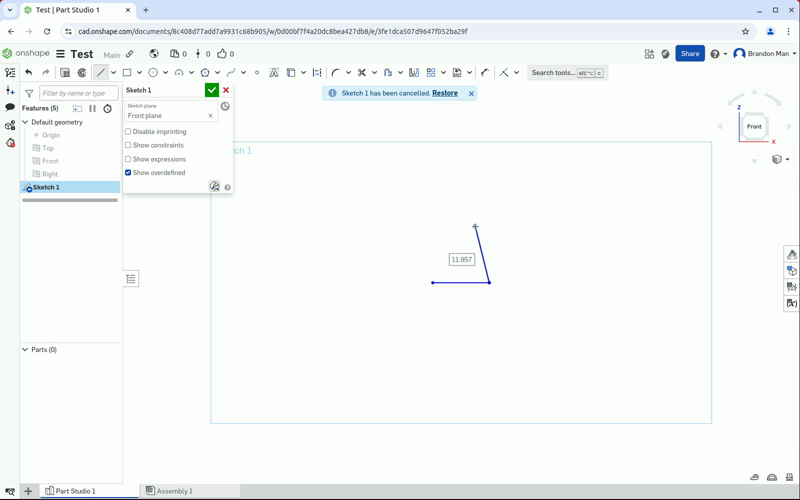
mouse_move(505, 226)
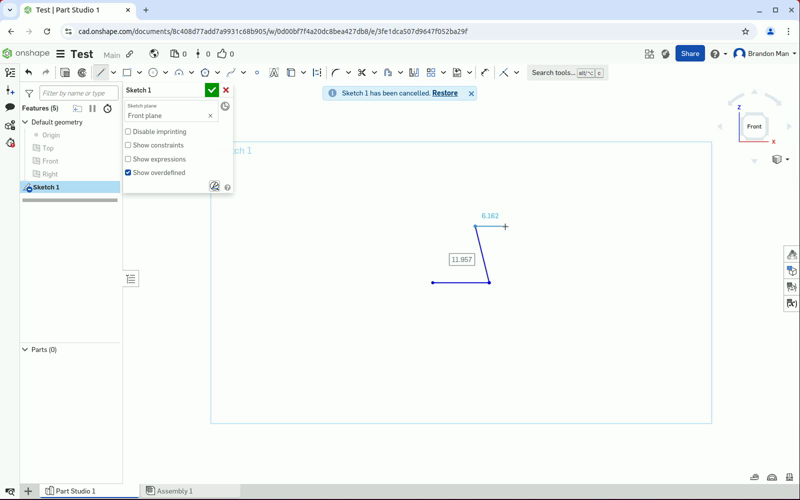
mouse_move(447, 226)
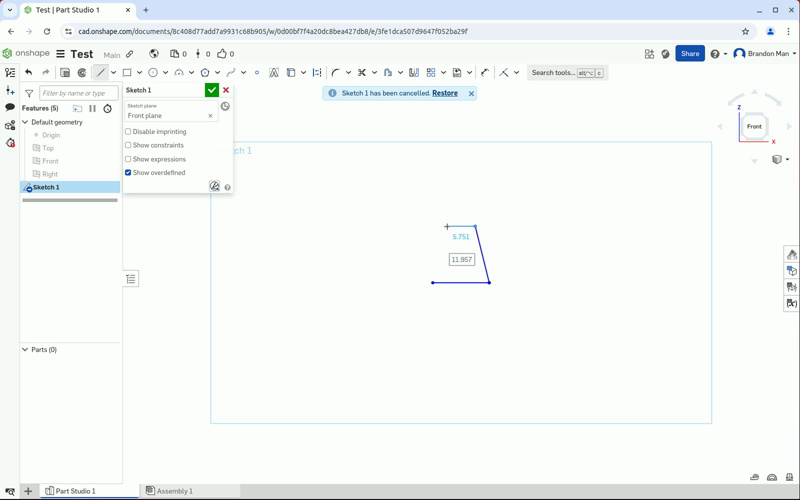
click(447, 226)
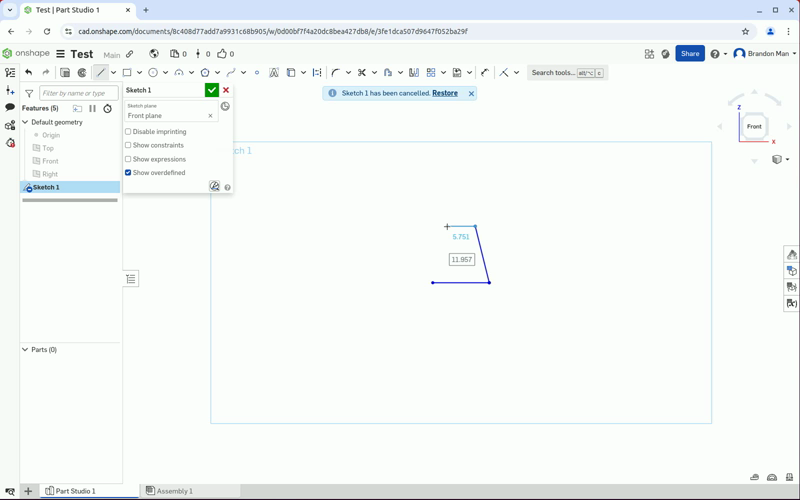
key_up(shift)
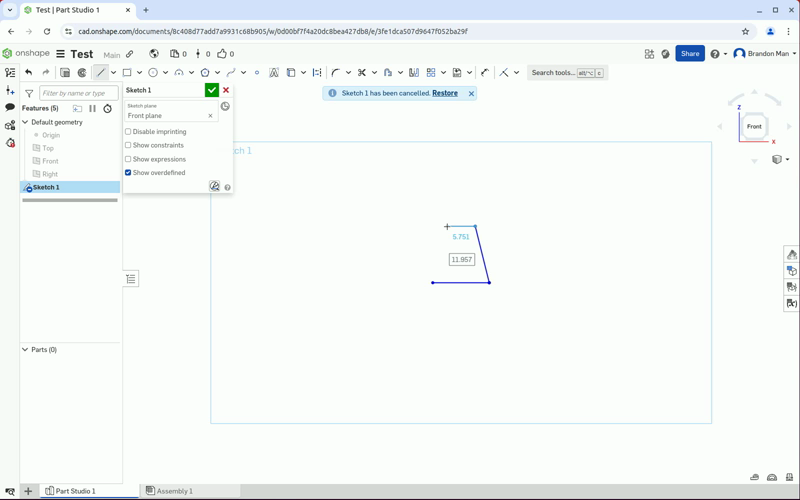
mouse_move(477, 226)
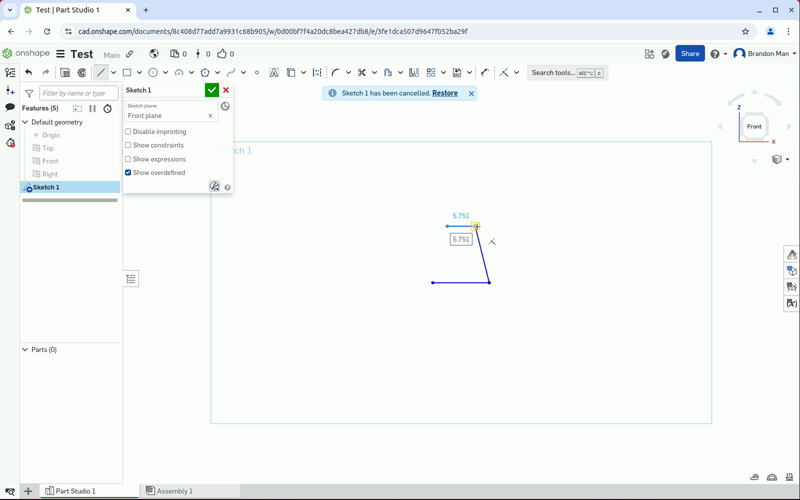
key_down(shift)
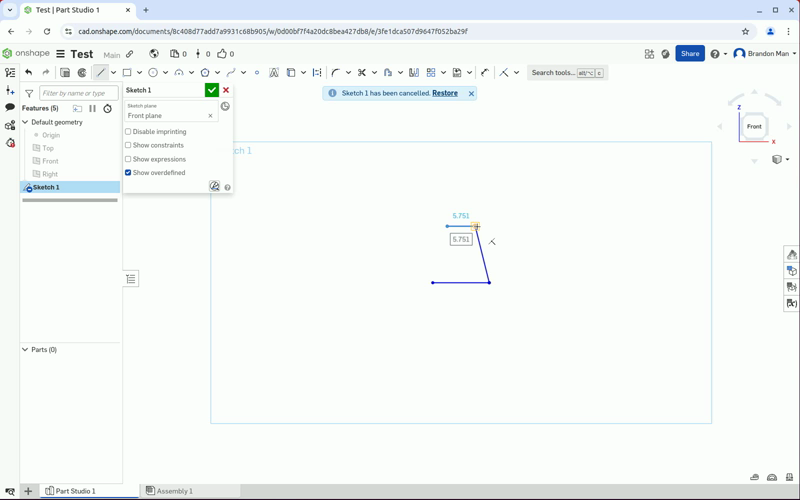
mouse_move(432, 282)
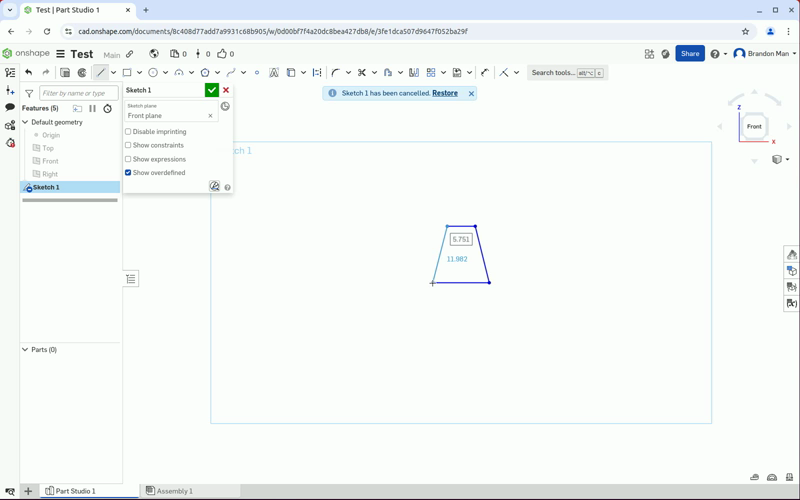
key_up(shift)
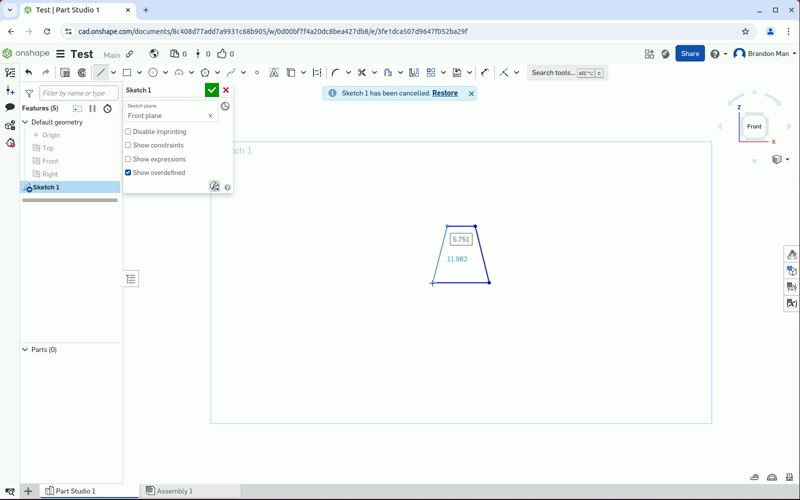
click(432, 282)
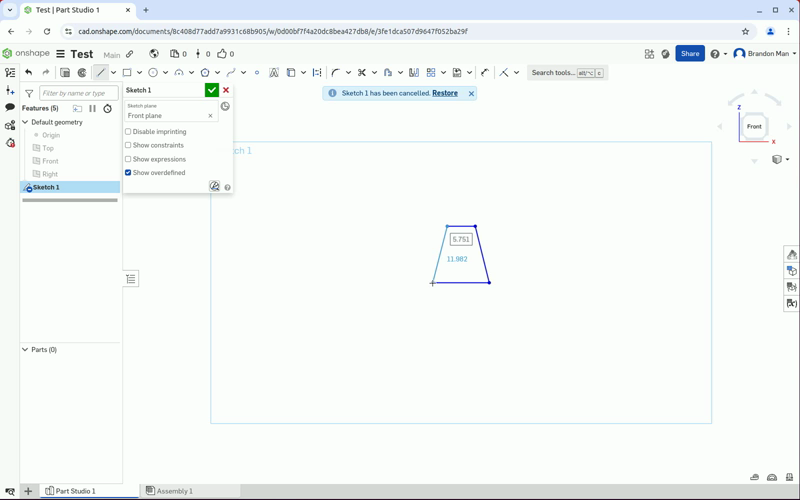
key(esc)
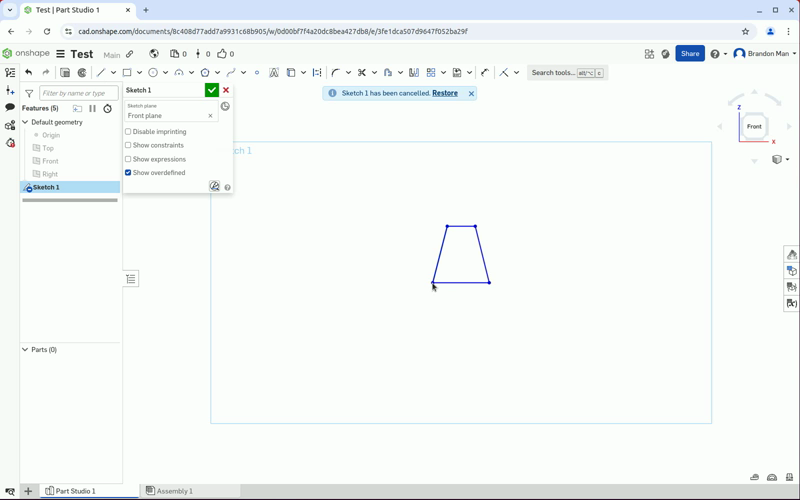
mouse_move(460, 246)
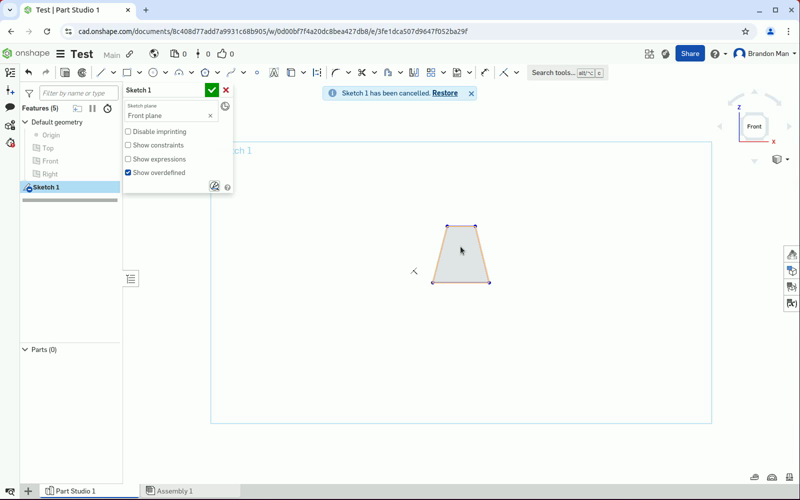
click(460, 246)
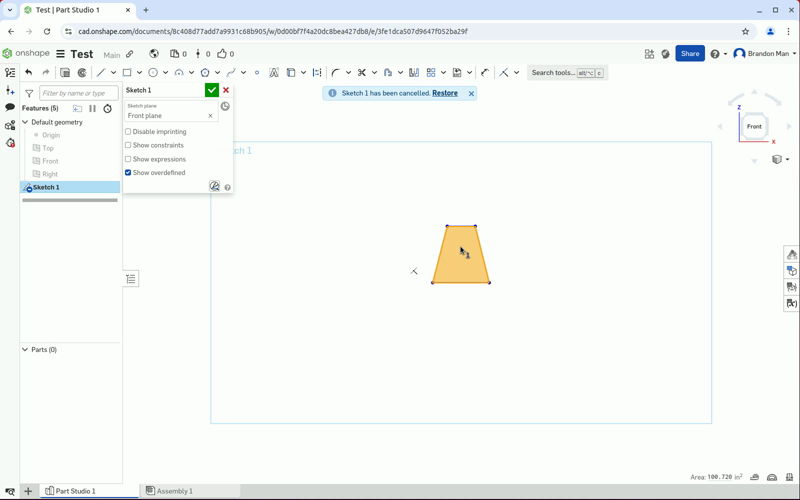
mouse_move(73, 352)
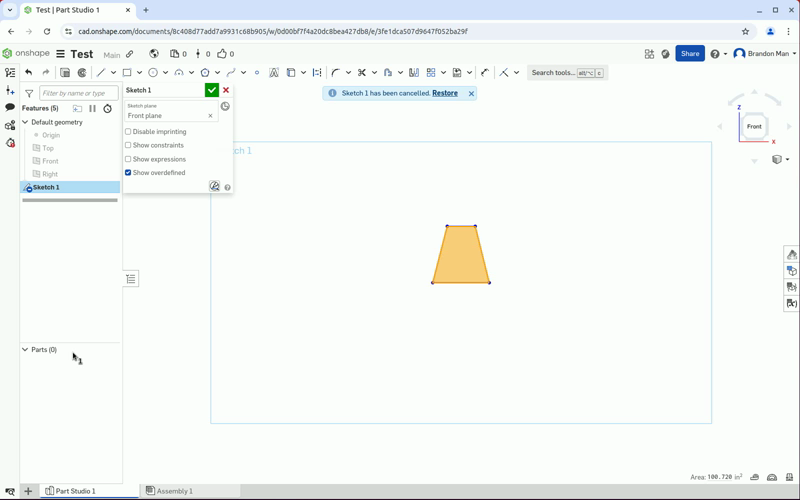
key(shift+y)
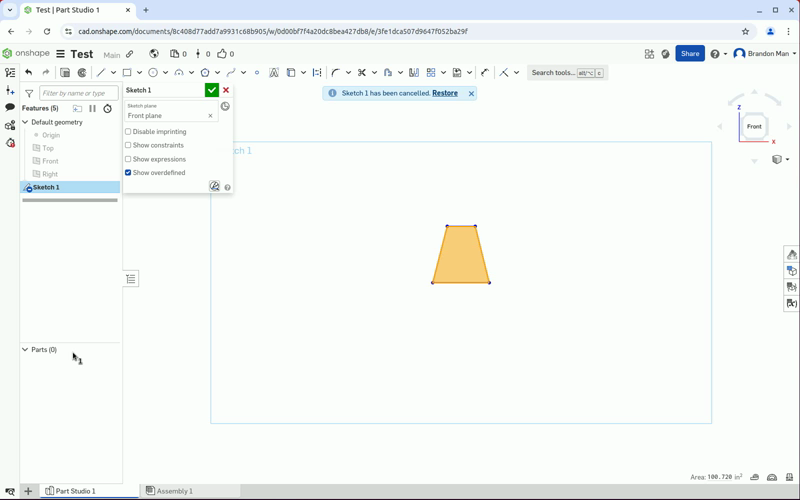
key(shift+e)
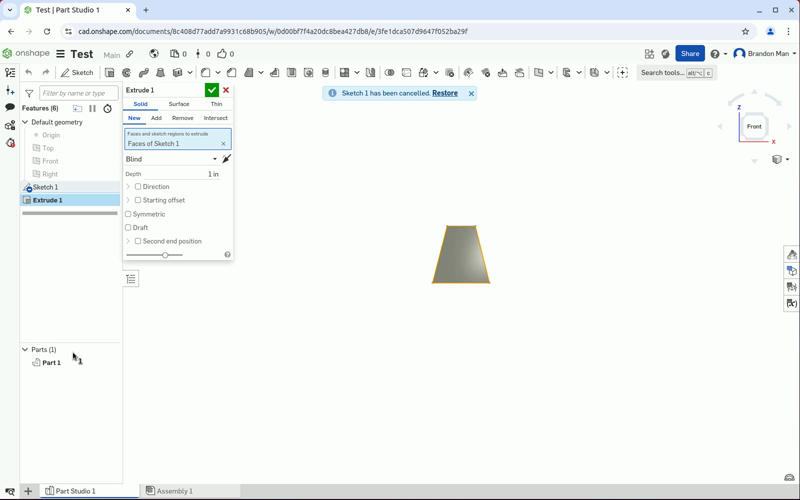
mouse_move(143, 106)
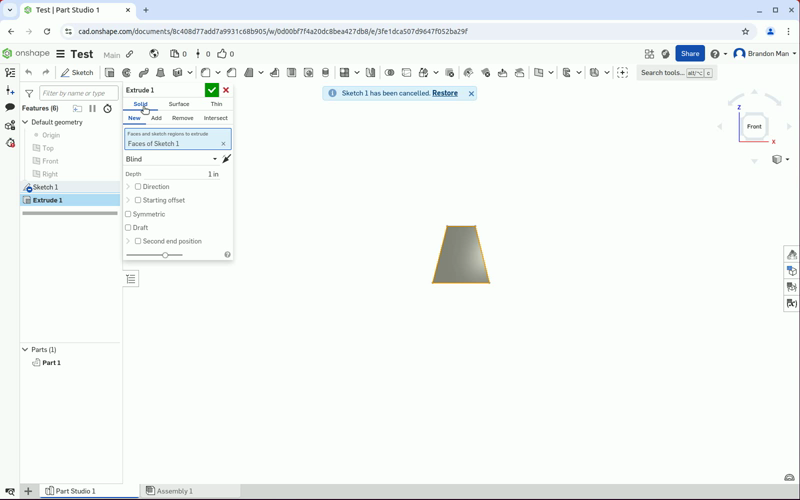
click(143, 106)
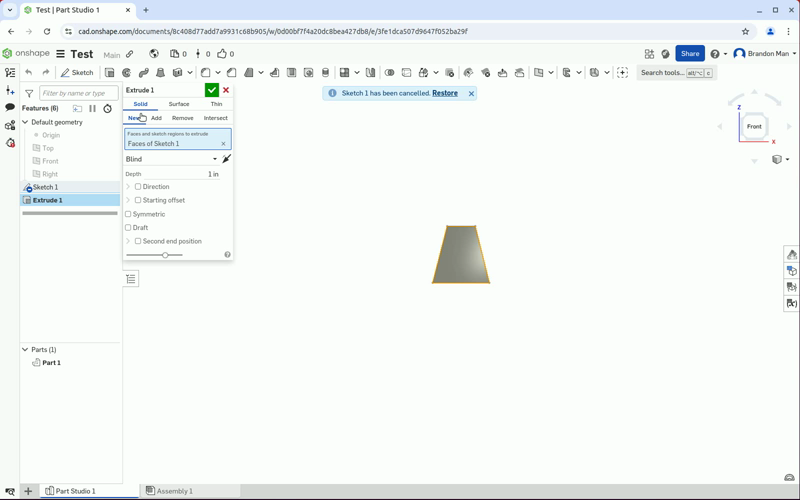
mouse_move(137, 120)
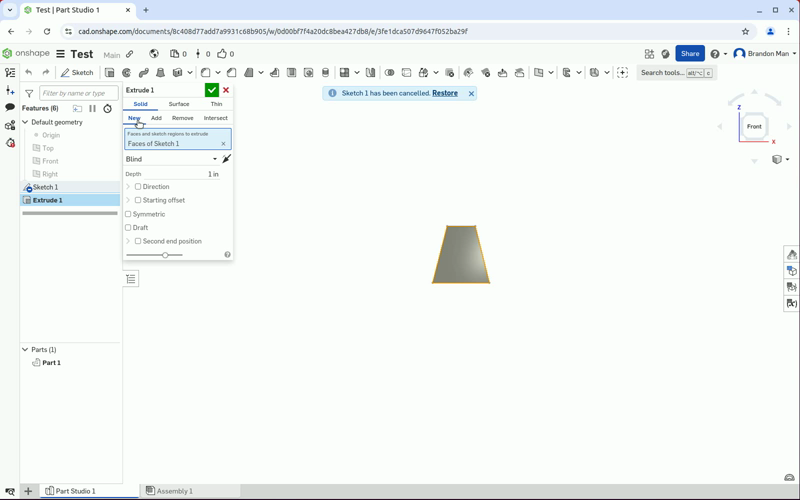
click(137, 120)
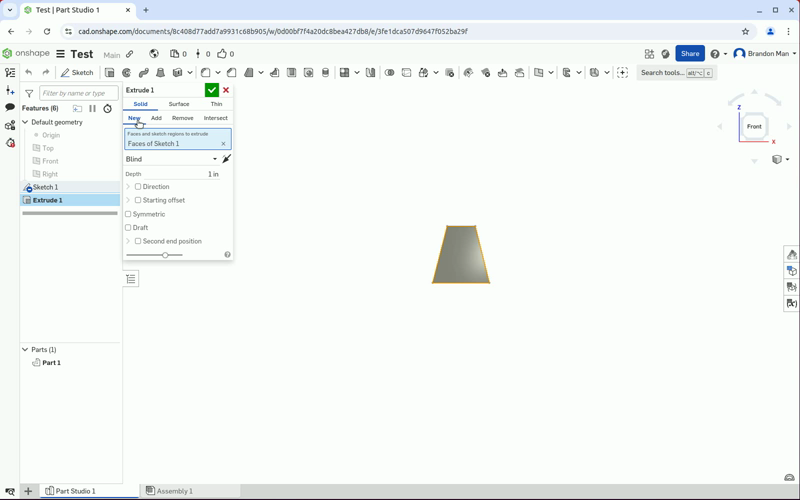
key(tab, 4)
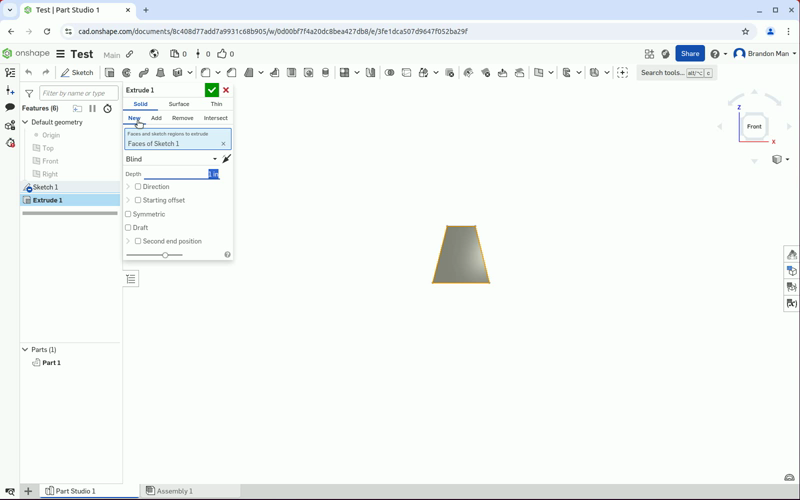
text(-23.108)
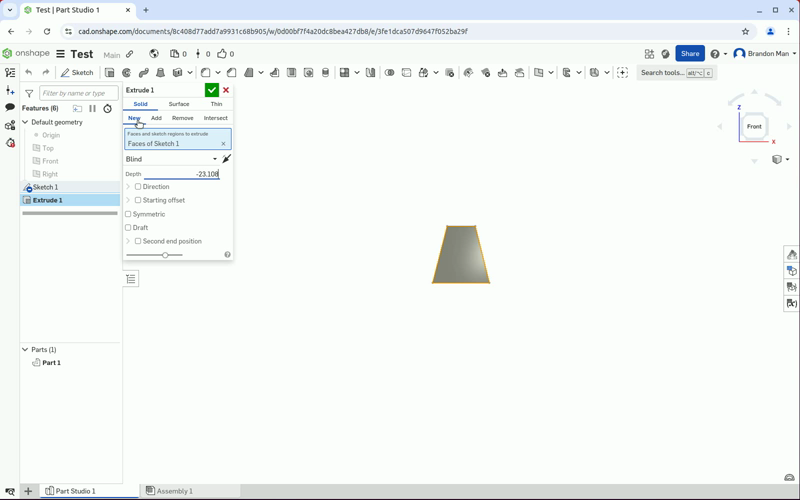
key(enter)
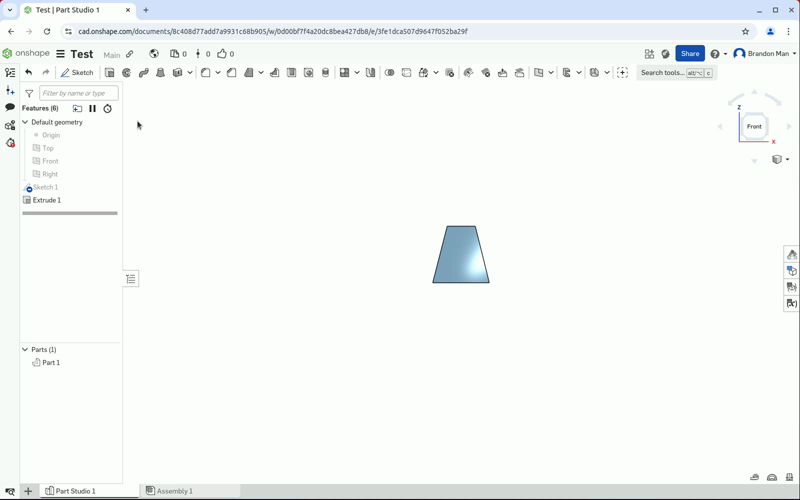
key(shift+h)
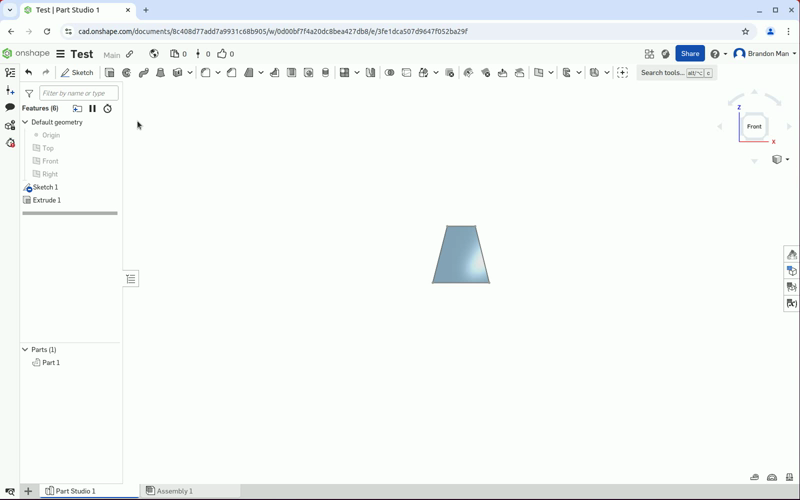
key(shift+h)
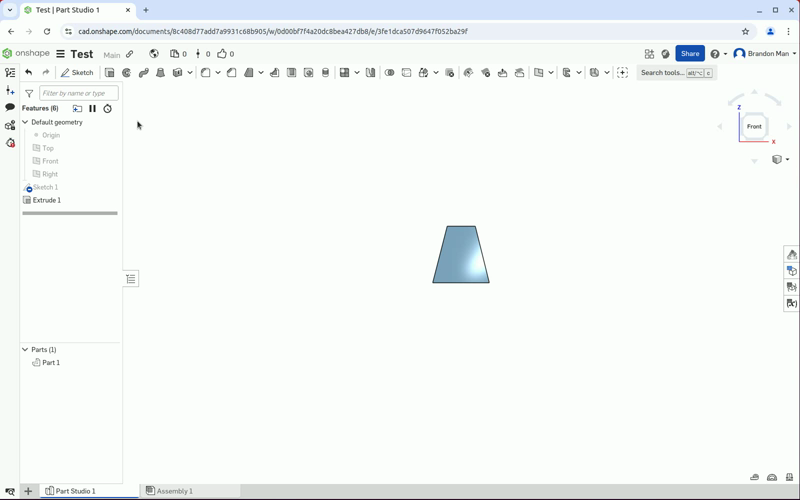
mouse_move(73, 189)
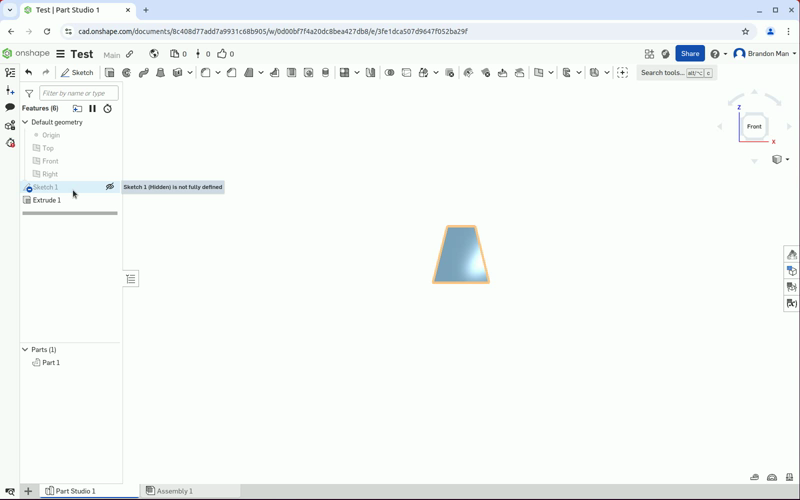
click(73, 189)
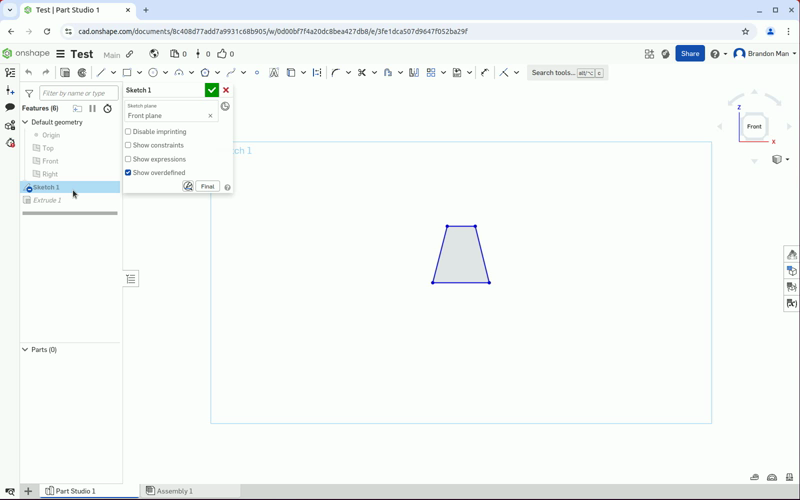
mouse_move(229, 92)
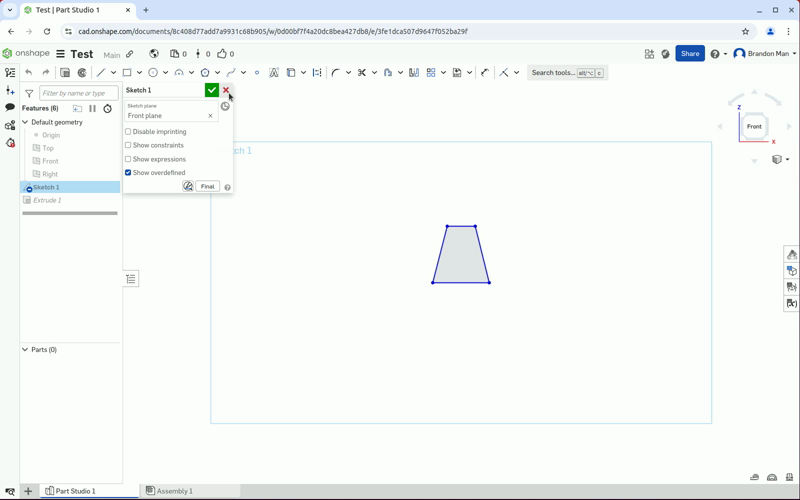
click(229, 92)
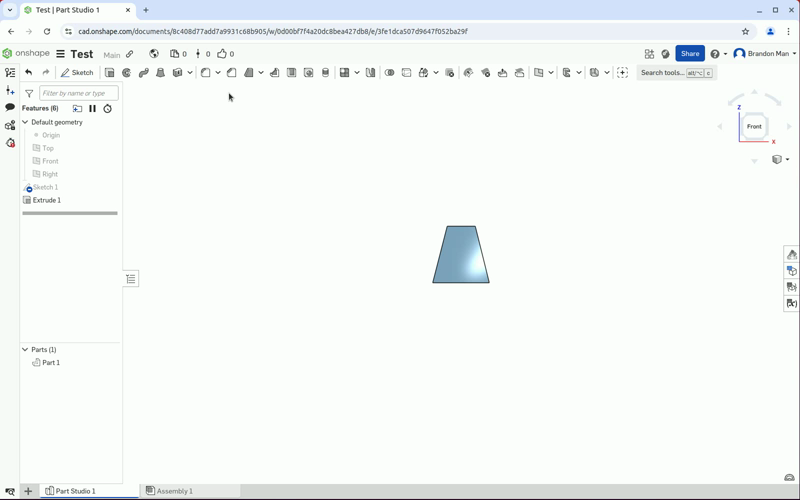
mouse_move(73, 352)
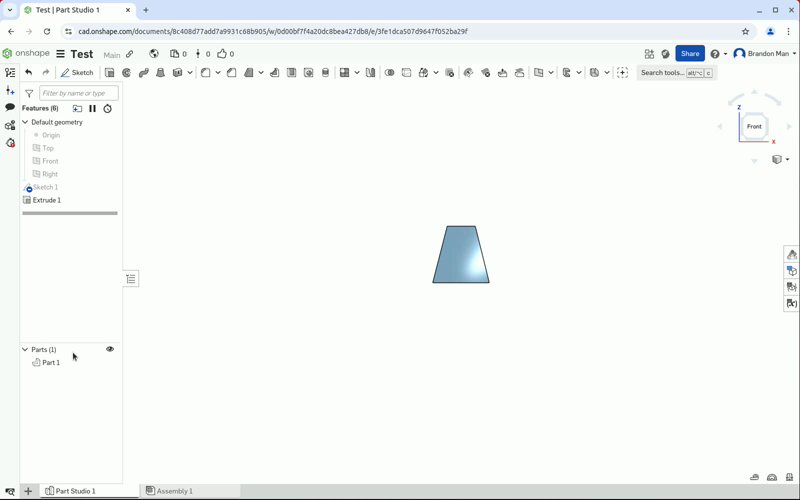
key(y)
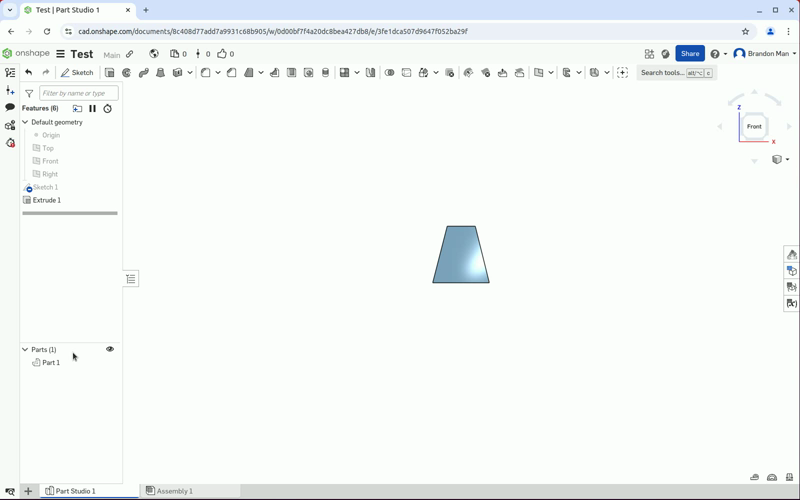
key(shift+p)
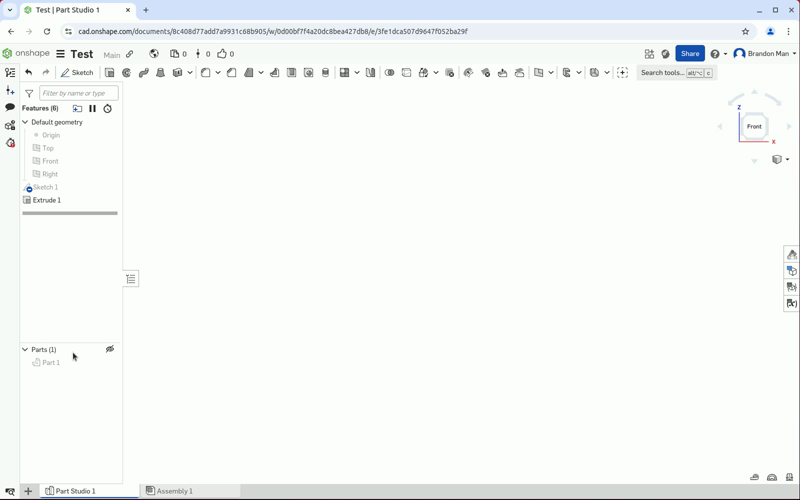
key(space)
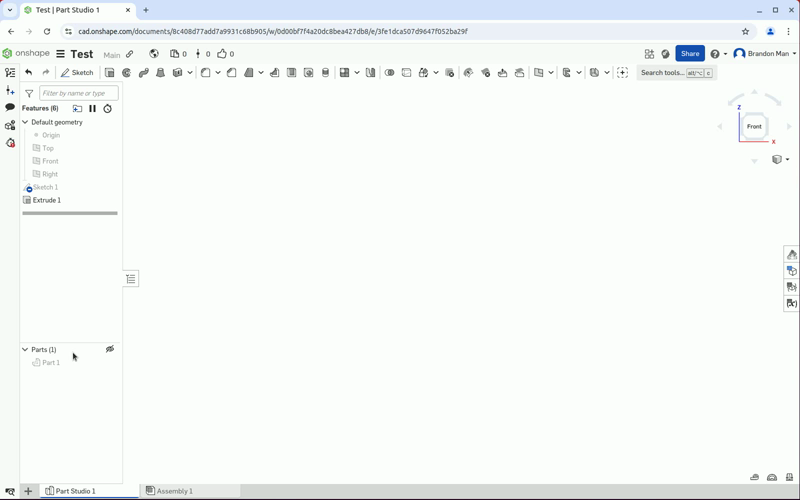
key_down(shift)
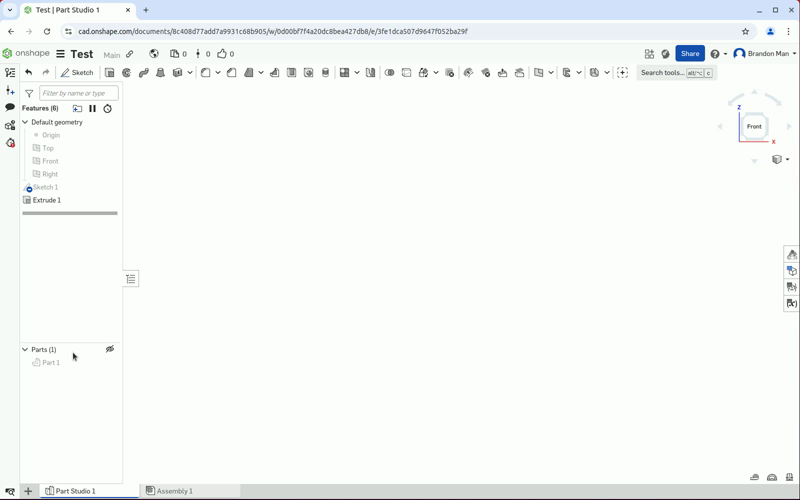
key(down)
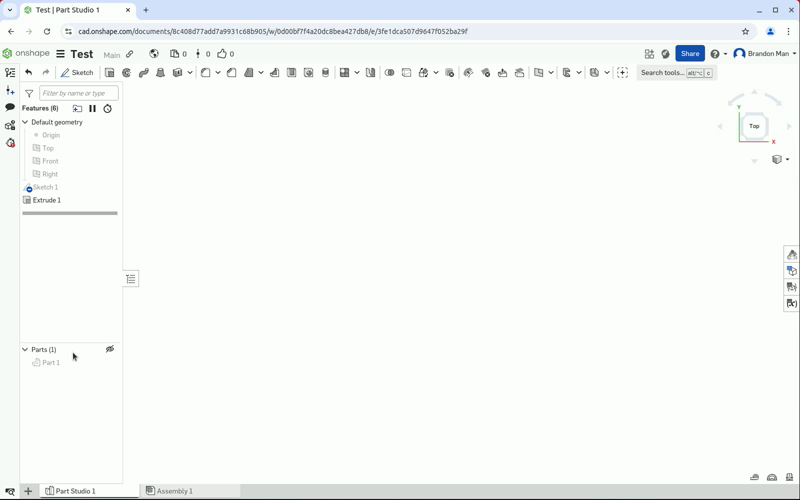
key_up(shift)
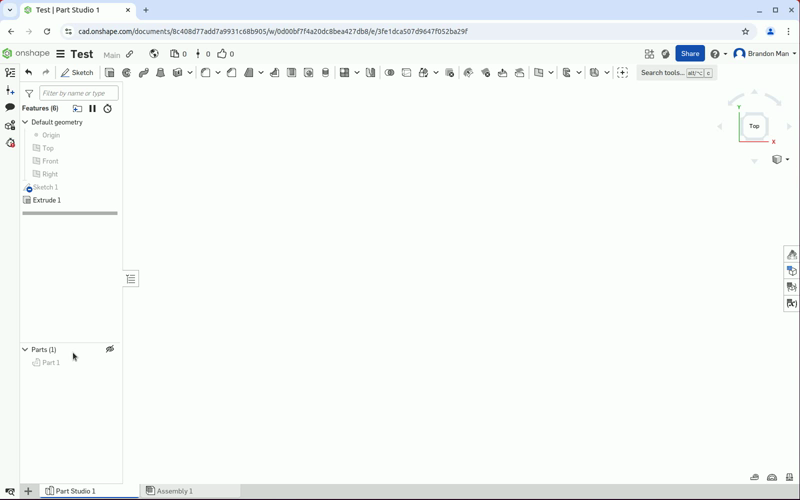
mouse_move(73, 352)
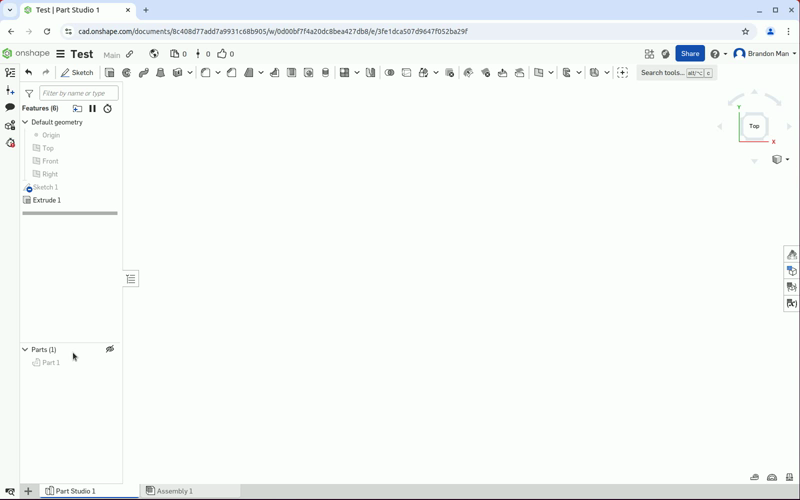
key(shift+y)
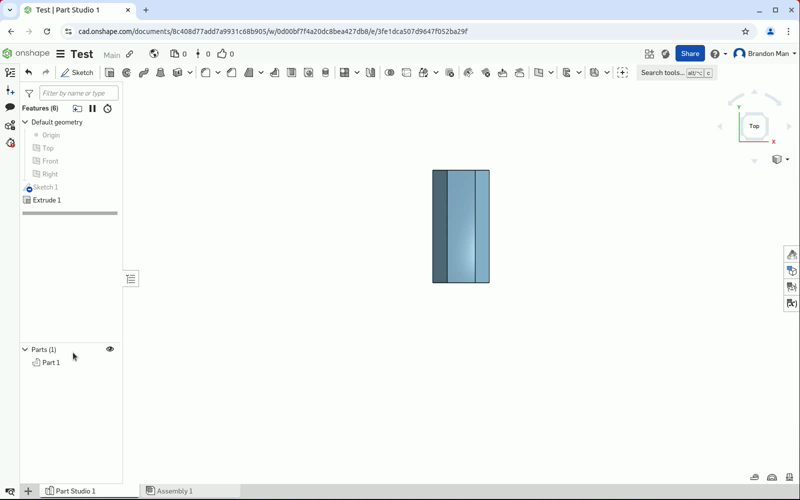
mouse_move(541, 75)
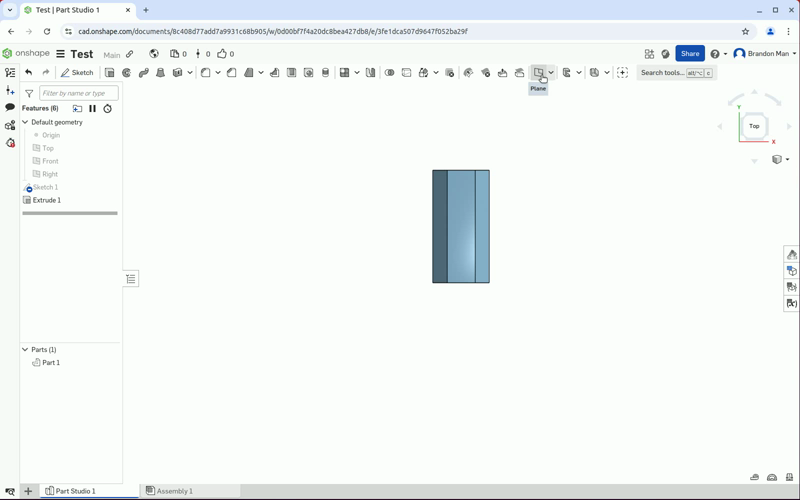
click(541, 75)
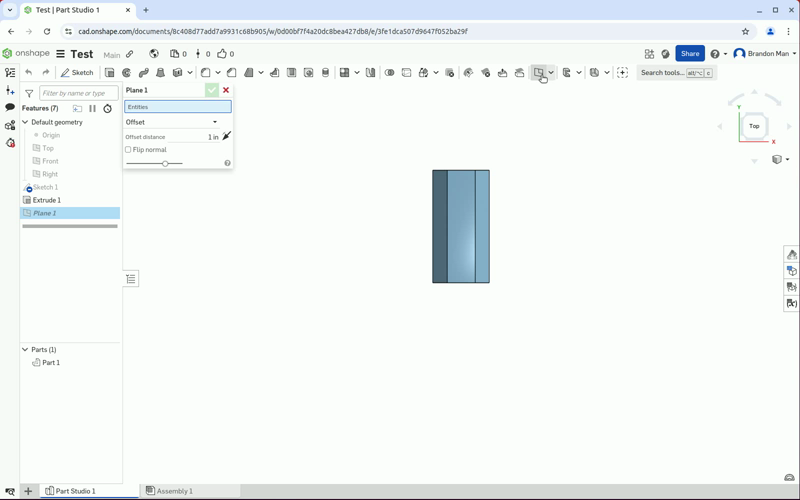
mouse_move(73, 150)
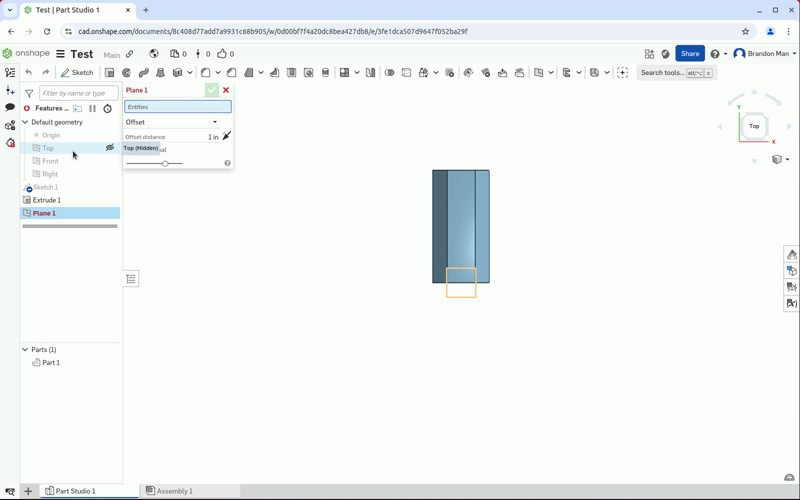
click(73, 150)
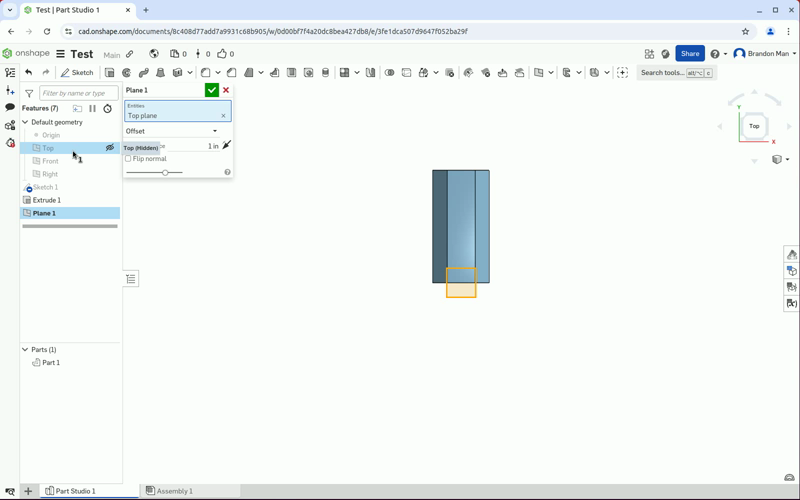
key(tab, 2)
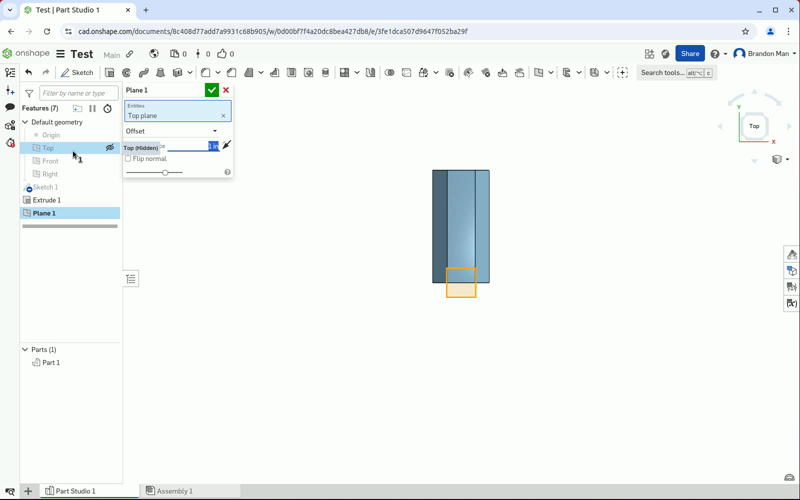
text(11.554)
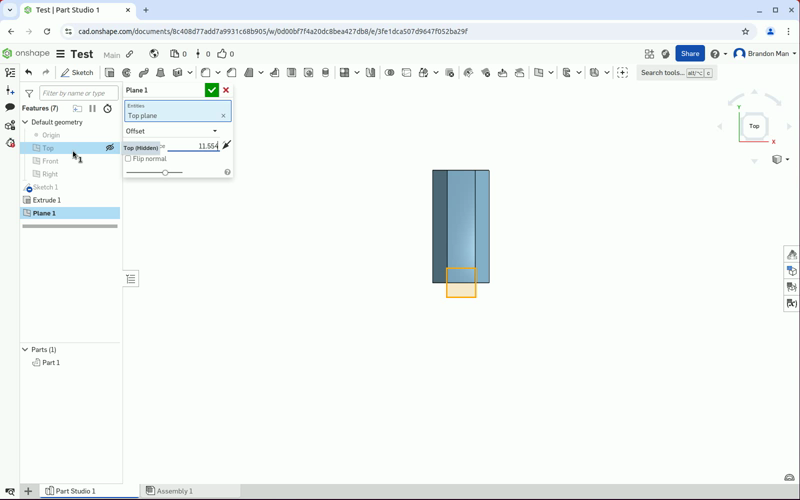
key(enter, 2)
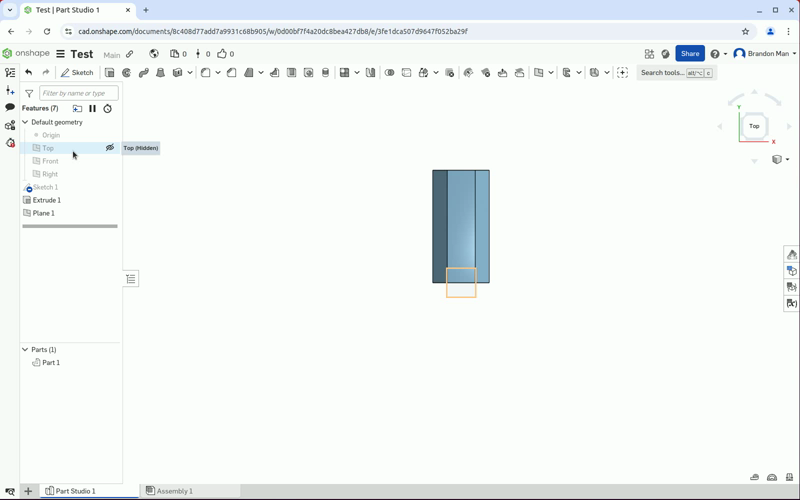
key(shift+s)
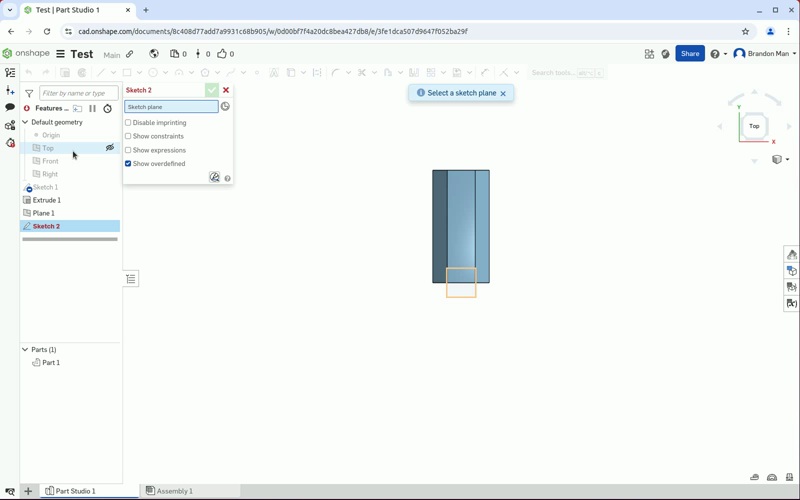
mouse_move(73, 215)
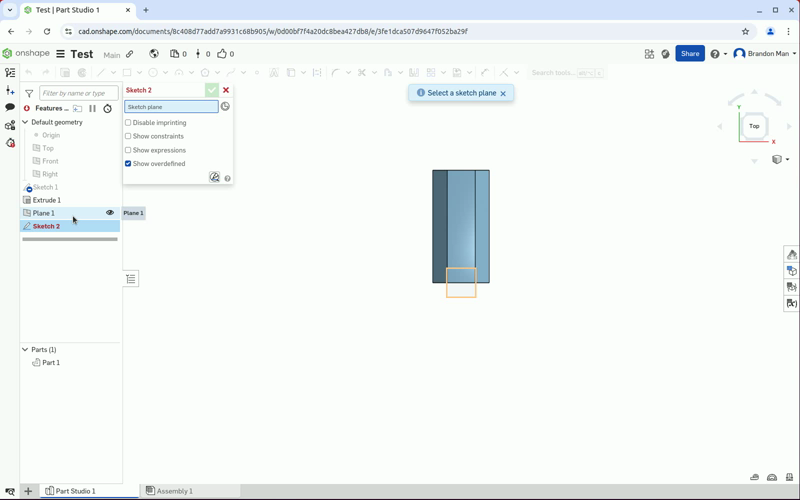
click(73, 215)
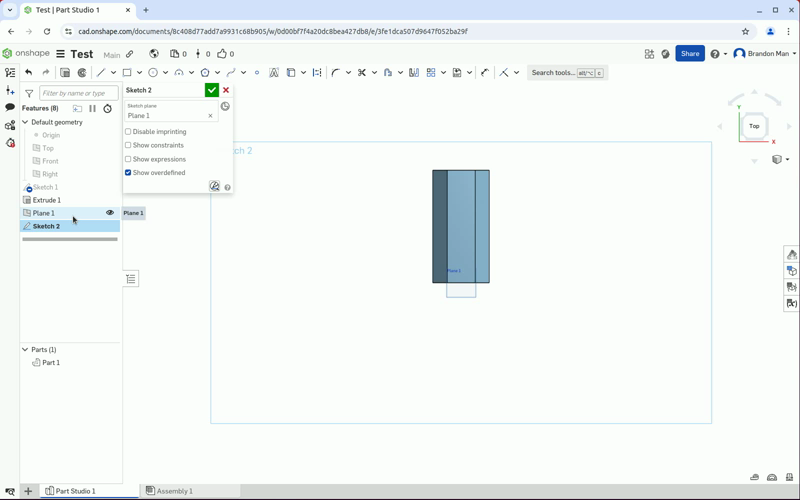
mouse_move(73, 352)
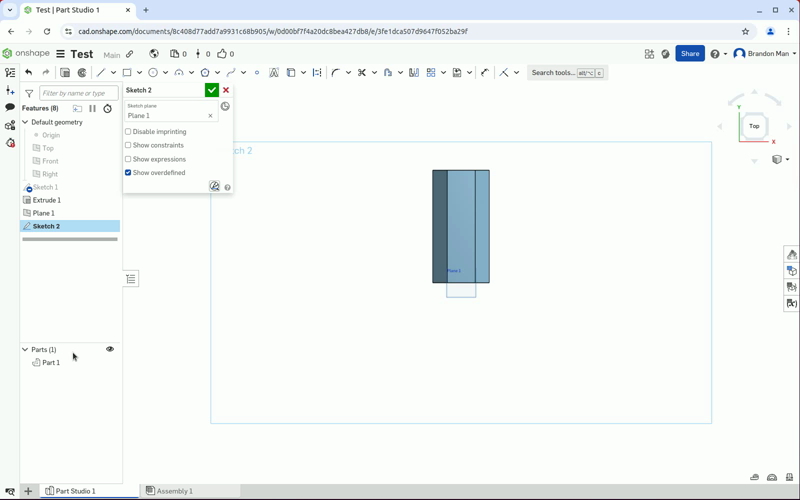
key(y)
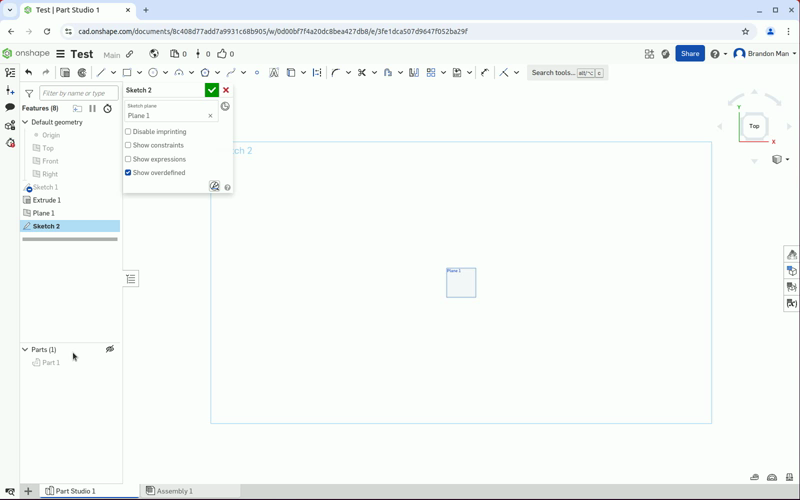
key(c)
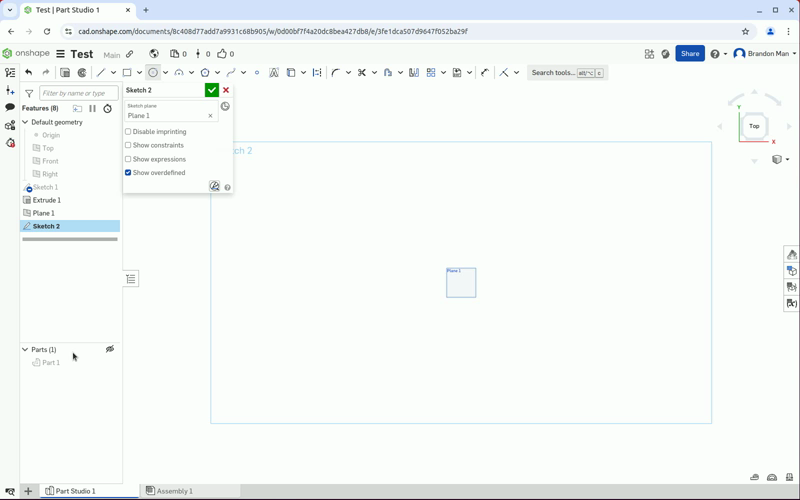
key_down(shift)
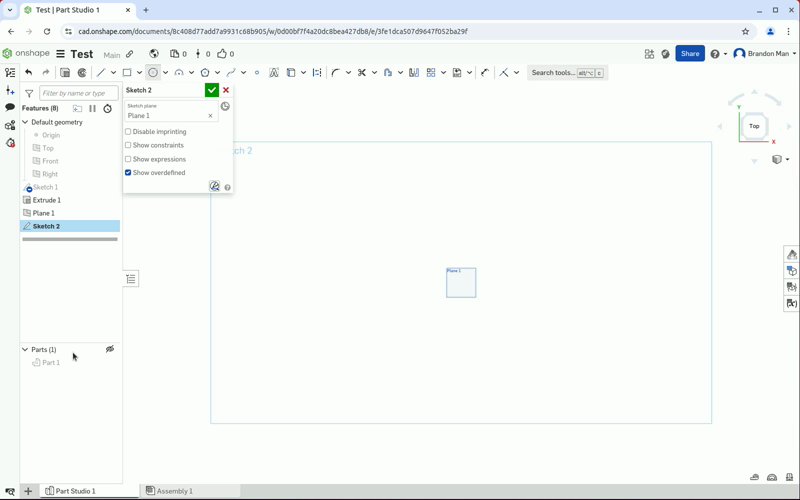
mouse_move(460, 226)
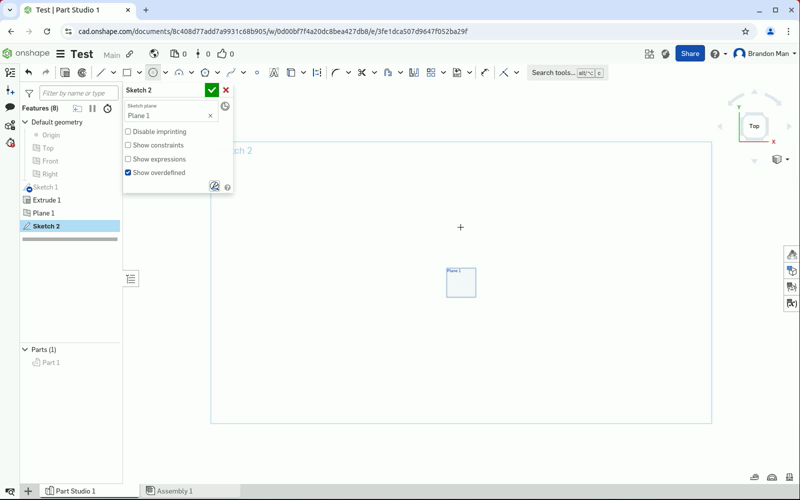
click(460, 226)
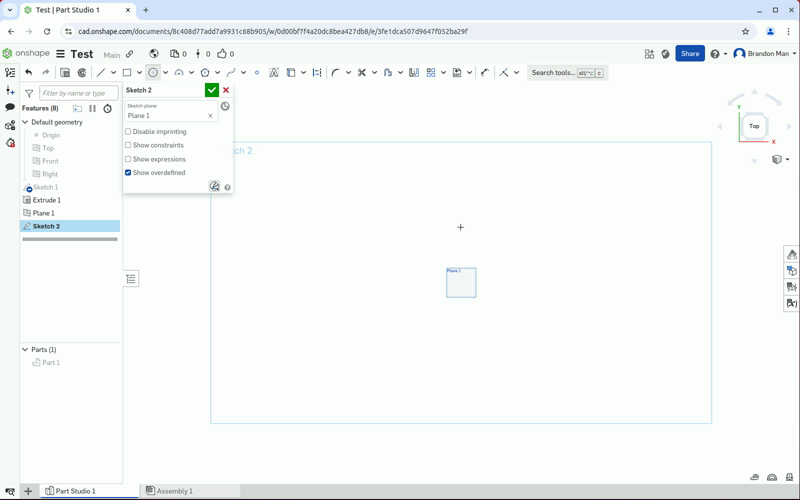
key_up(shift)
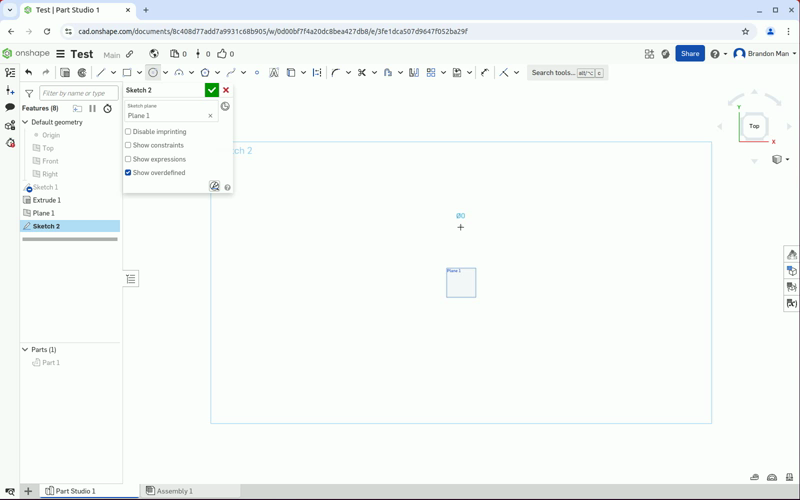
mouse_move(470, 226)
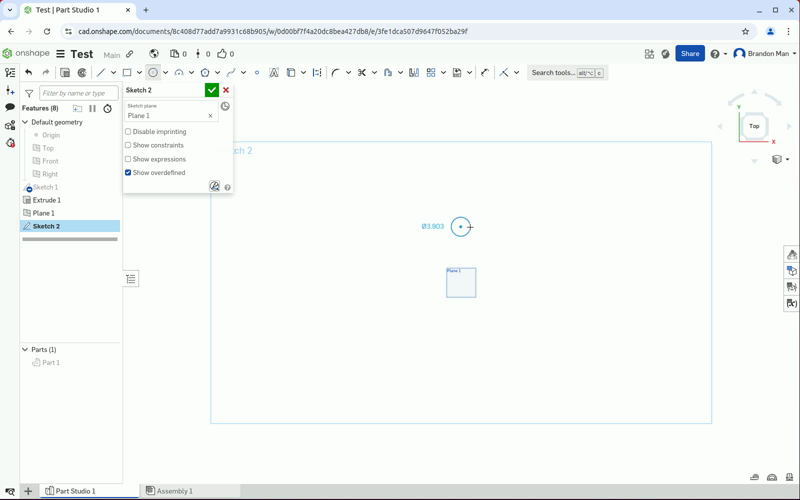
click(470, 226)
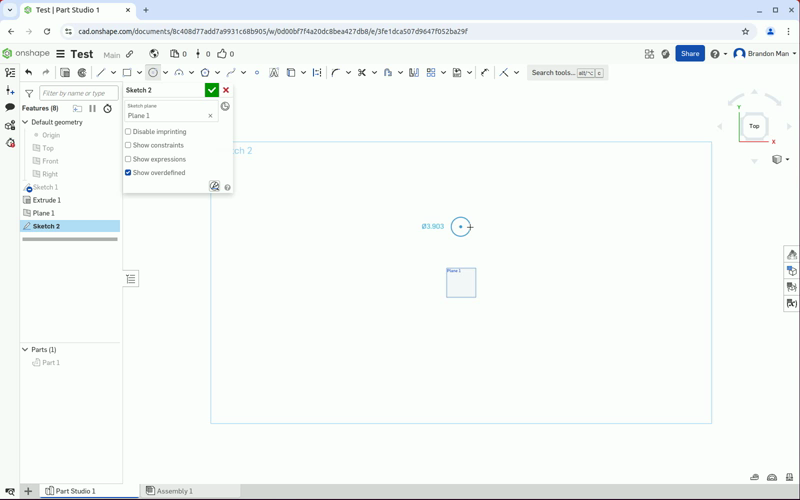
key(esc)
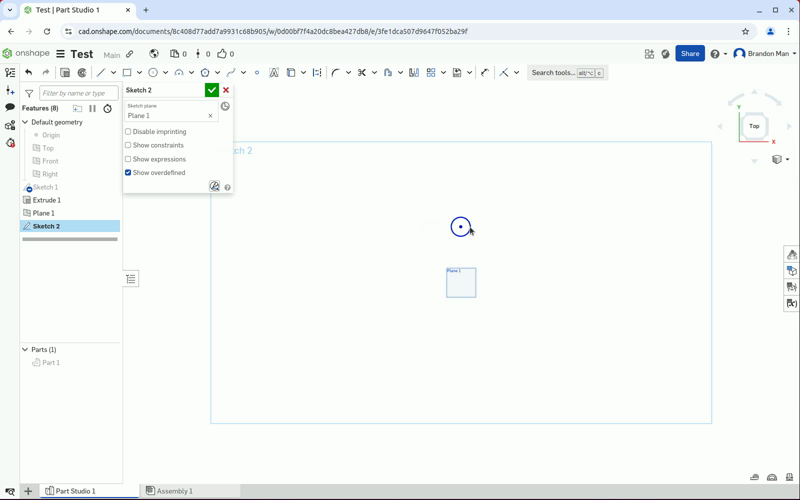
mouse_move(457, 229)
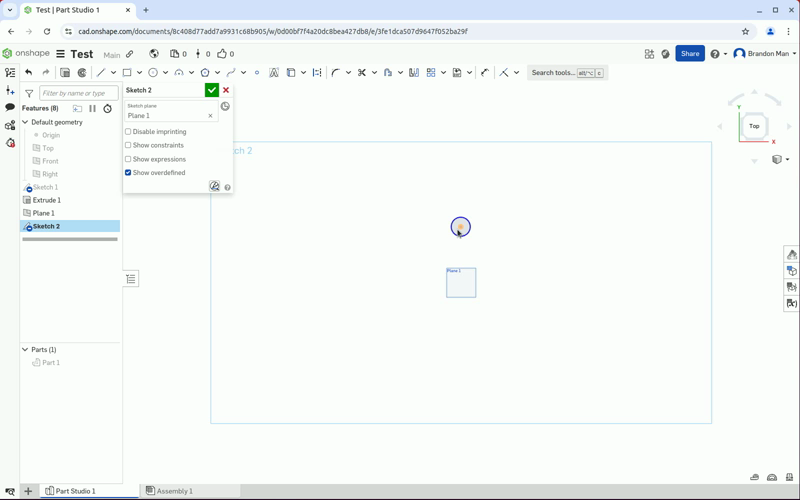
scroll(6)
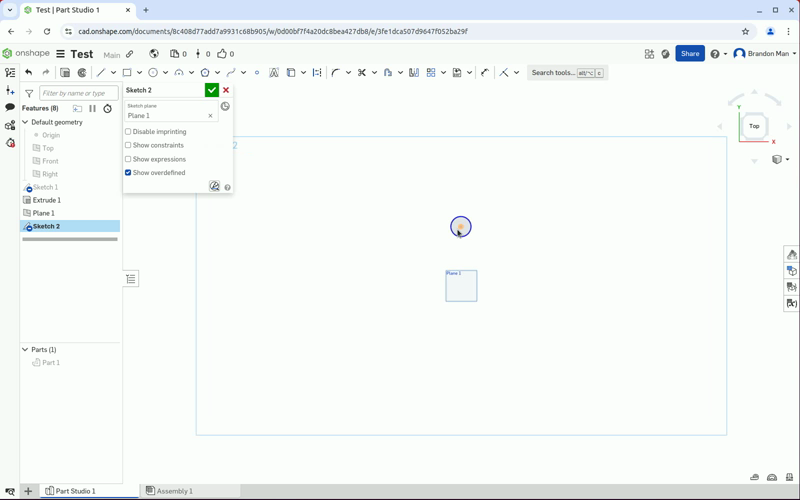
scroll(6)
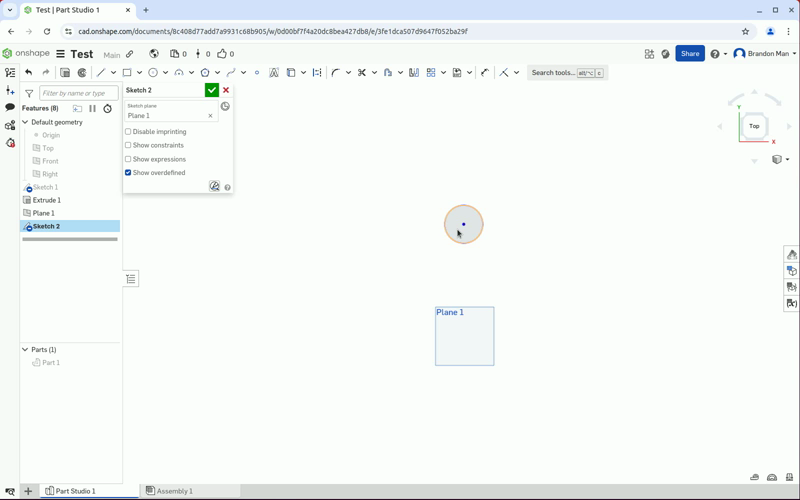
scroll(6)
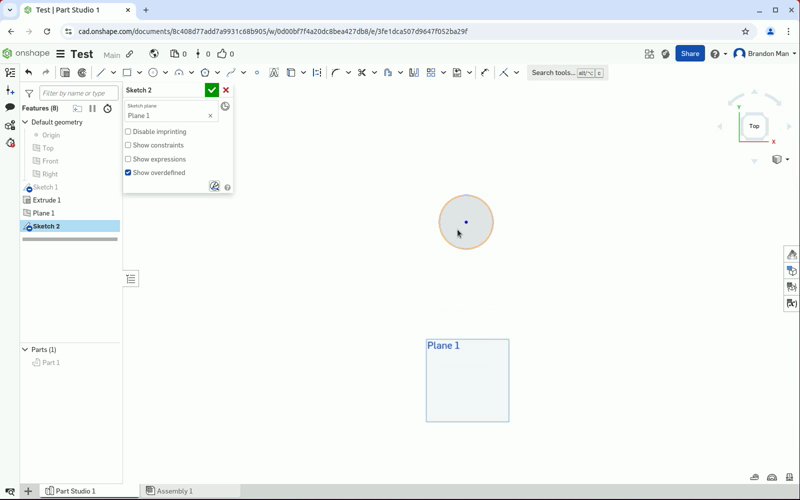
scroll(6)
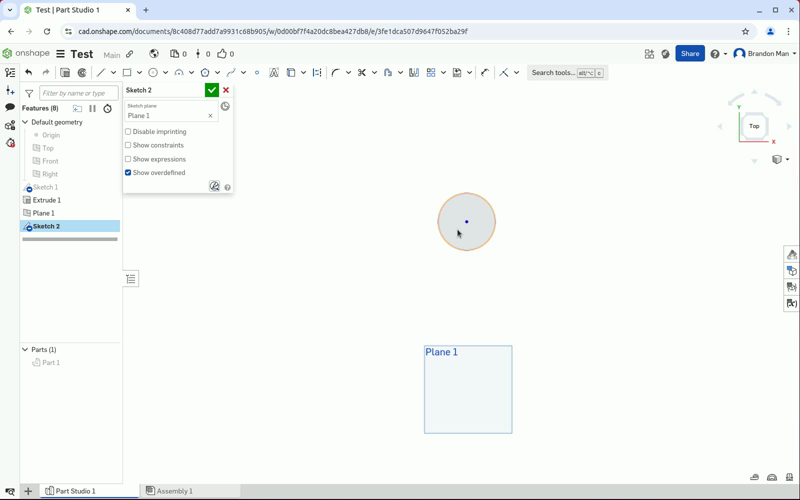
scroll(6)
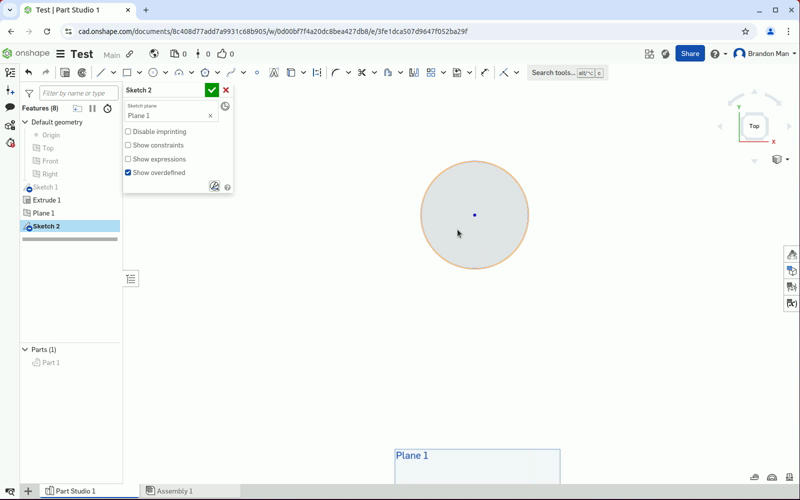
scroll(6)
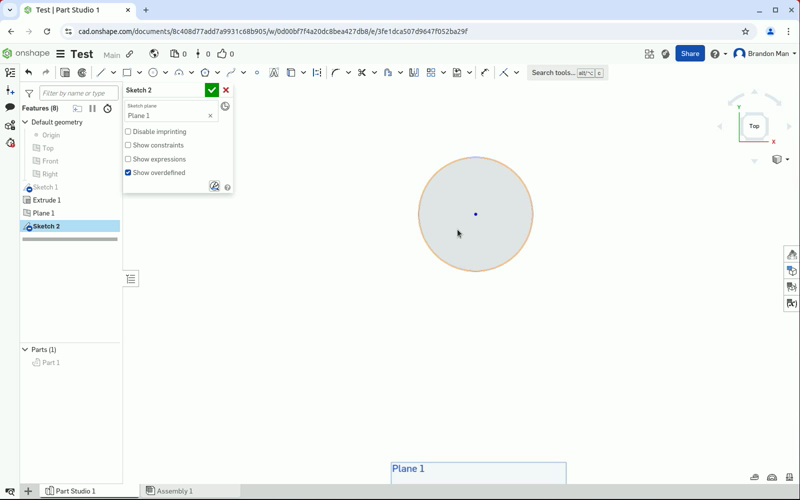
scroll(6)
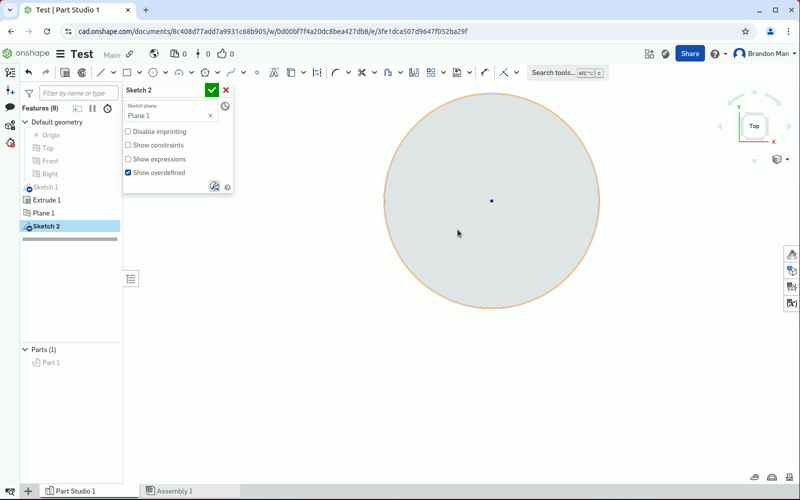
click(457, 229)
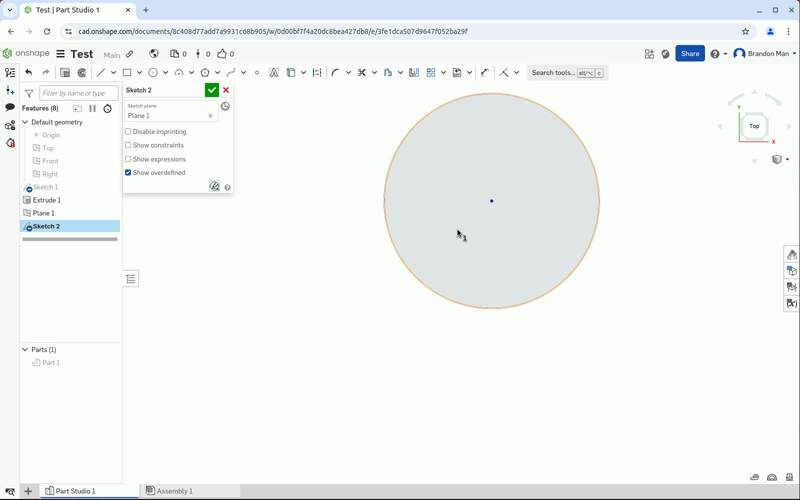
scroll(-6)
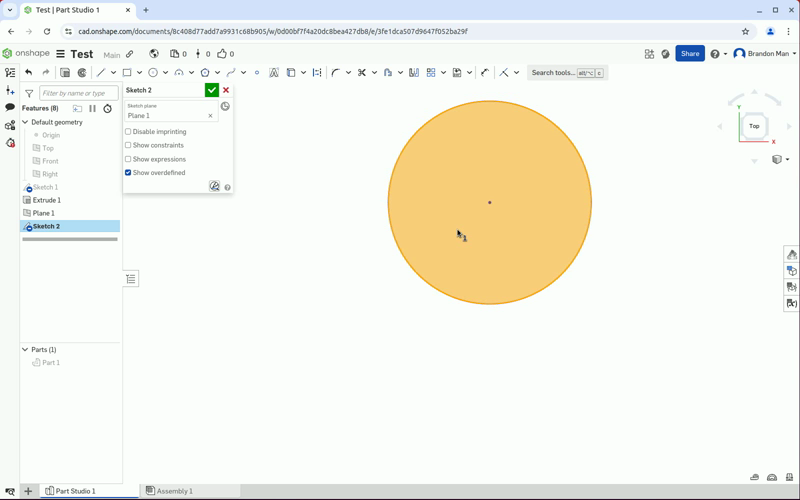
scroll(-6)
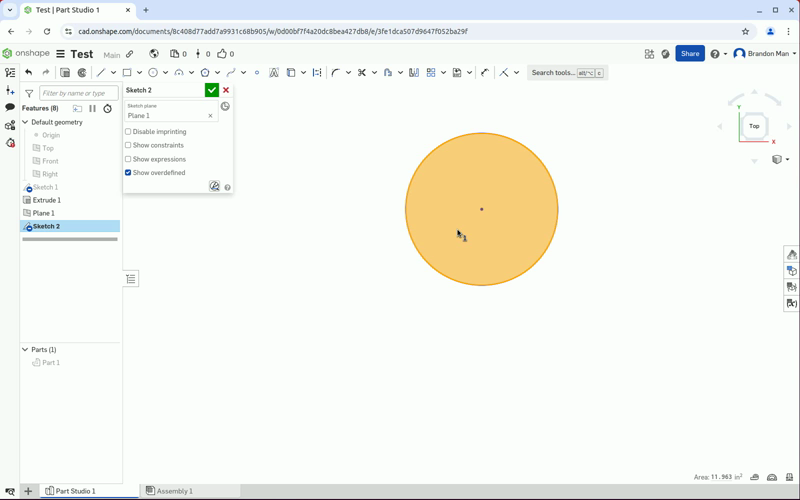
scroll(-6)
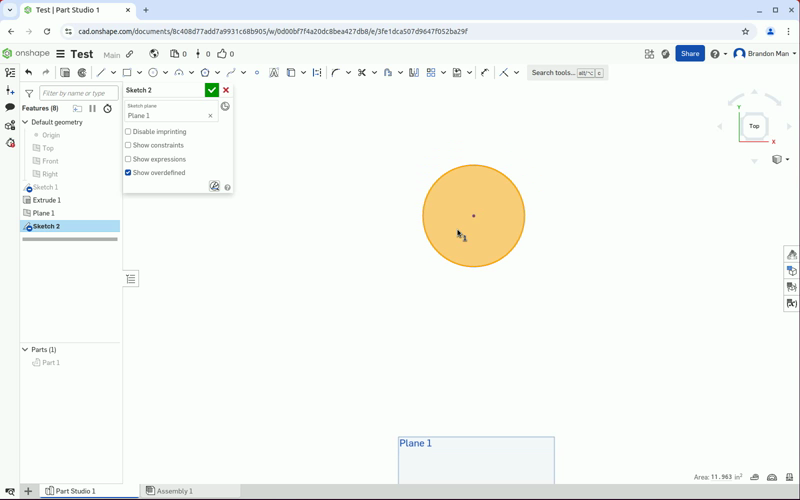
scroll(-6)
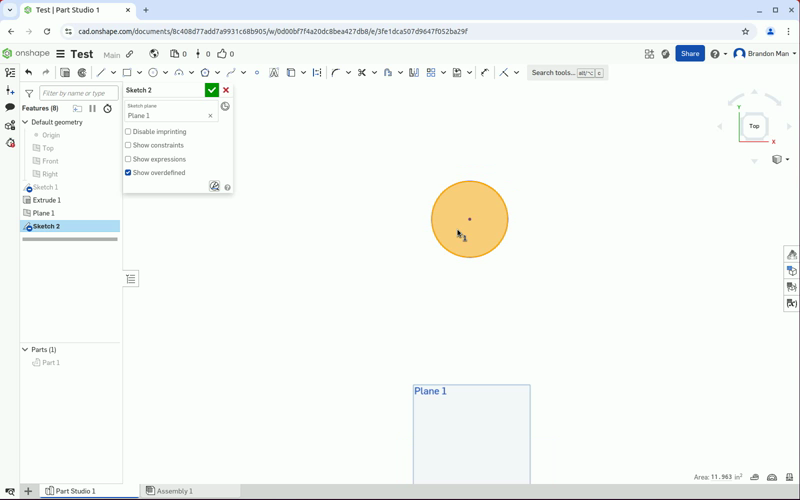
scroll(-6)
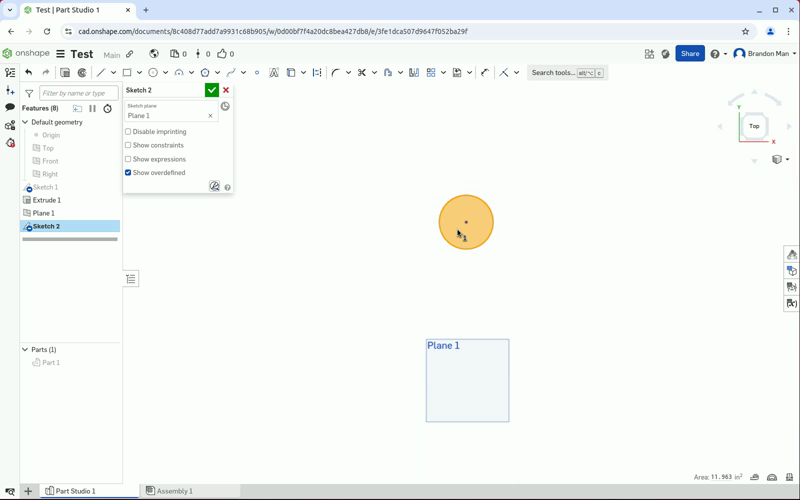
scroll(-6)
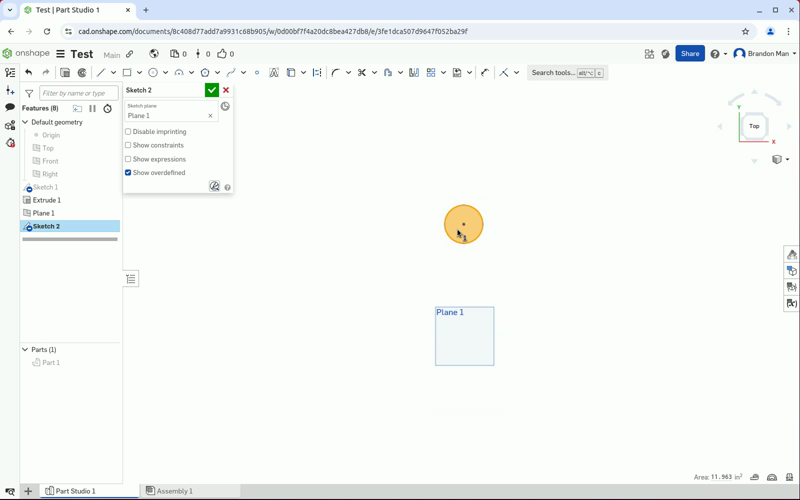
scroll(-6)
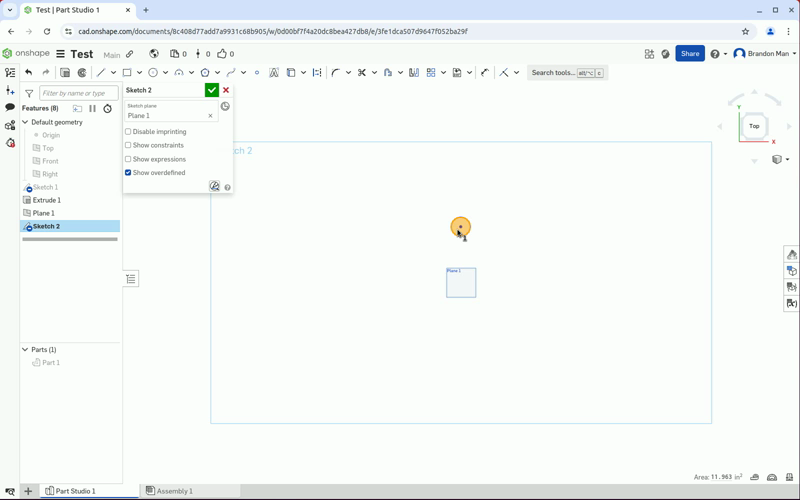
mouse_move(73, 352)
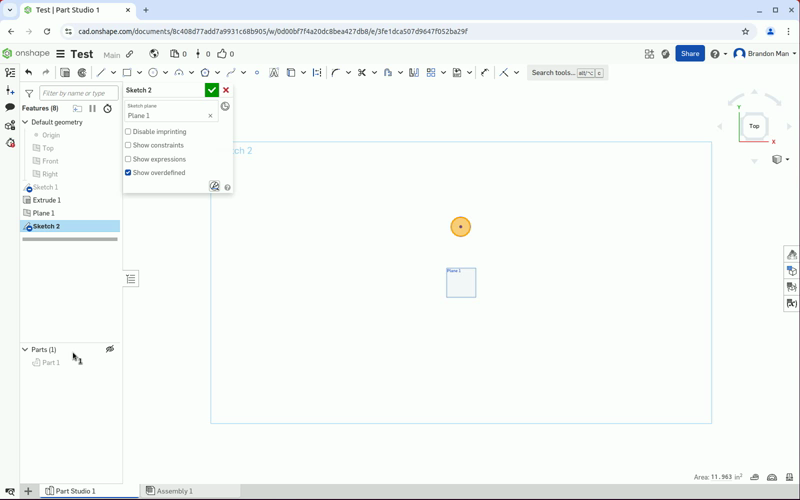
key(shift+y)
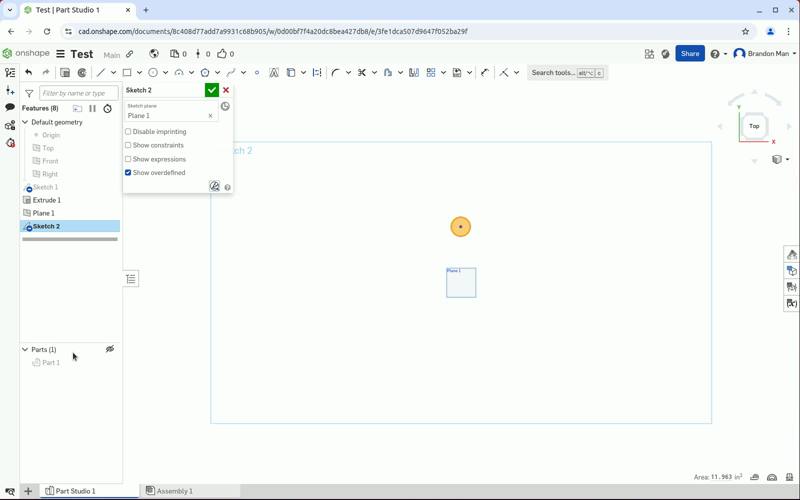
key(shift+e)
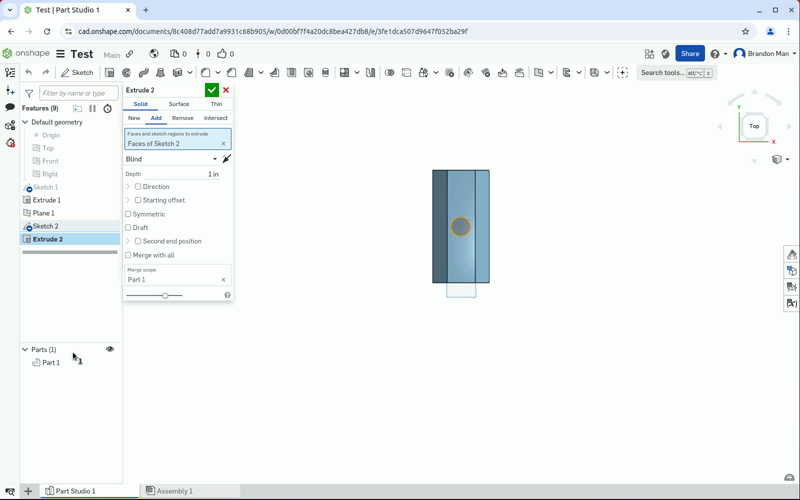
mouse_move(143, 106)
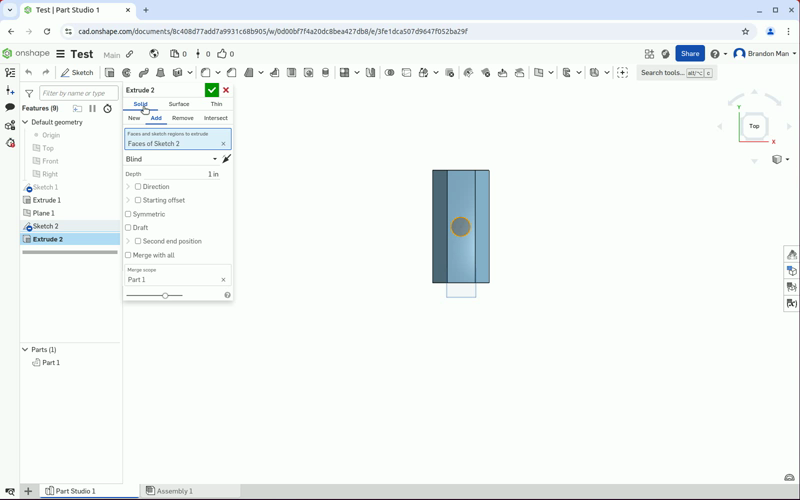
click(143, 106)
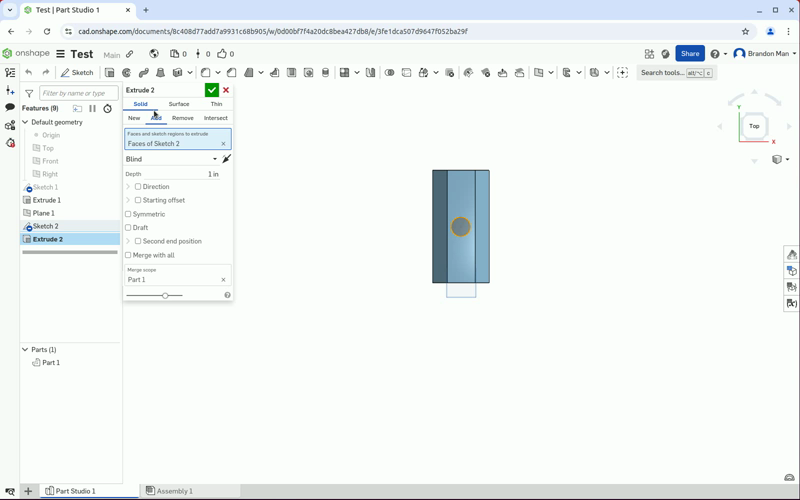
mouse_move(186, 120)
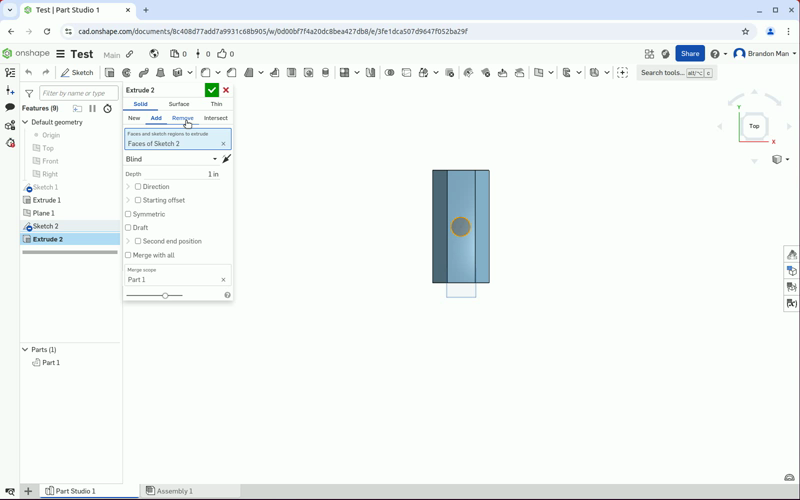
click(186, 120)
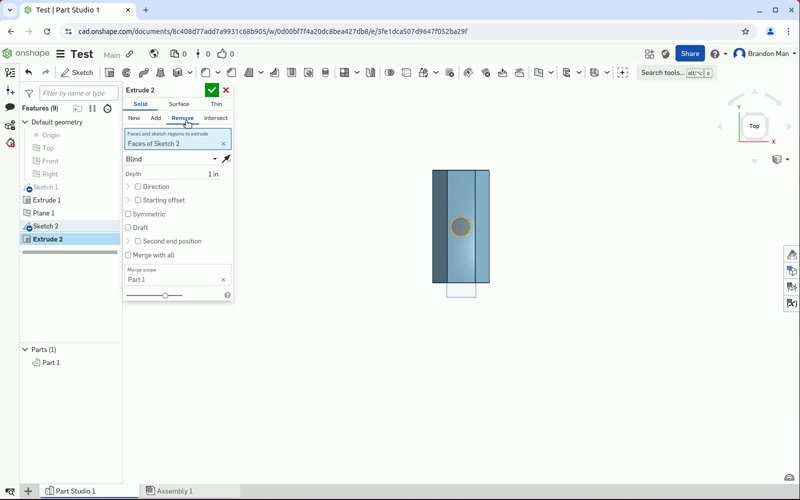
key(tab, 4)
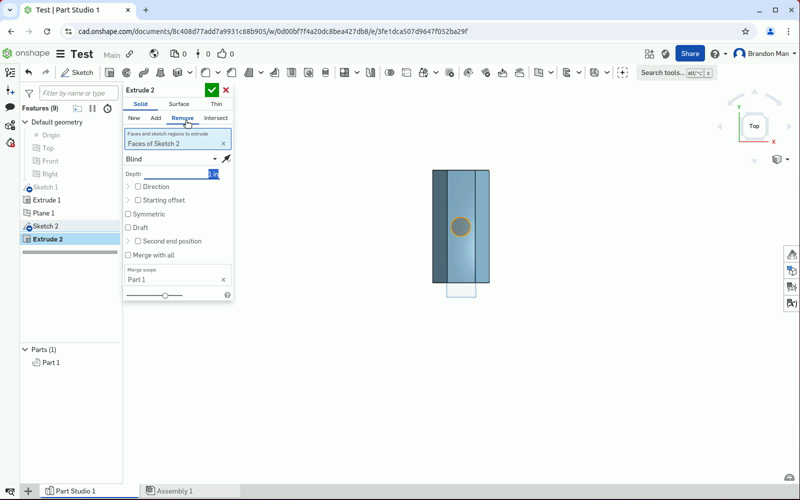
text(9.147)
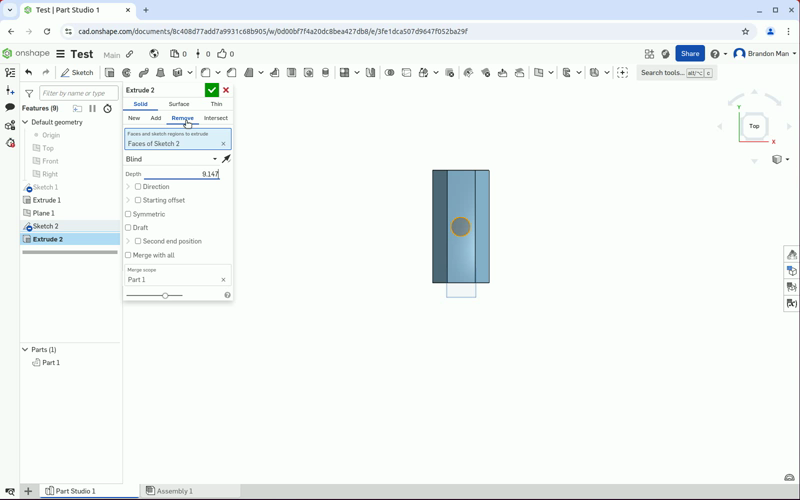
key(tab, 6)
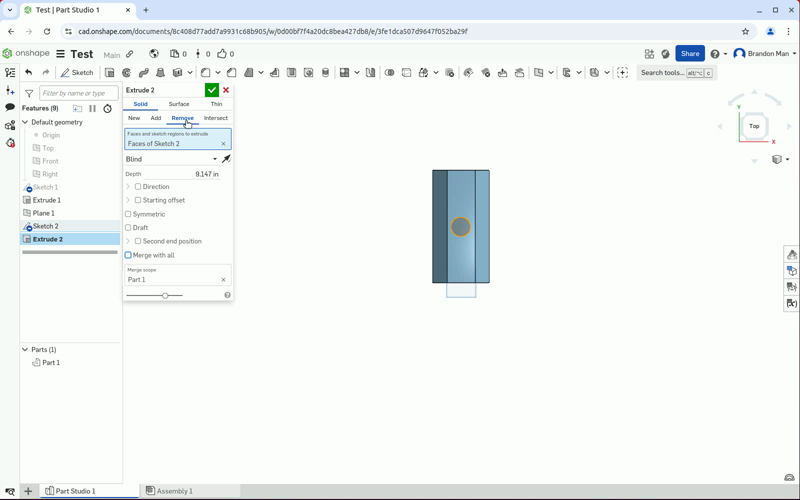
key(space)
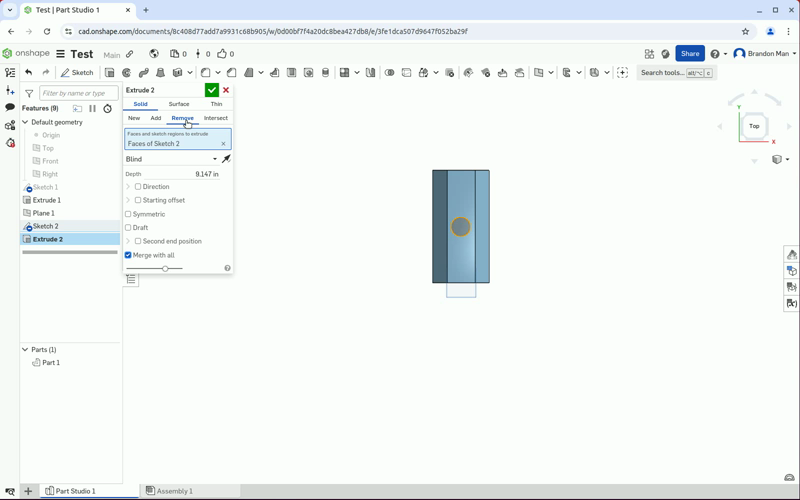
key(enter)
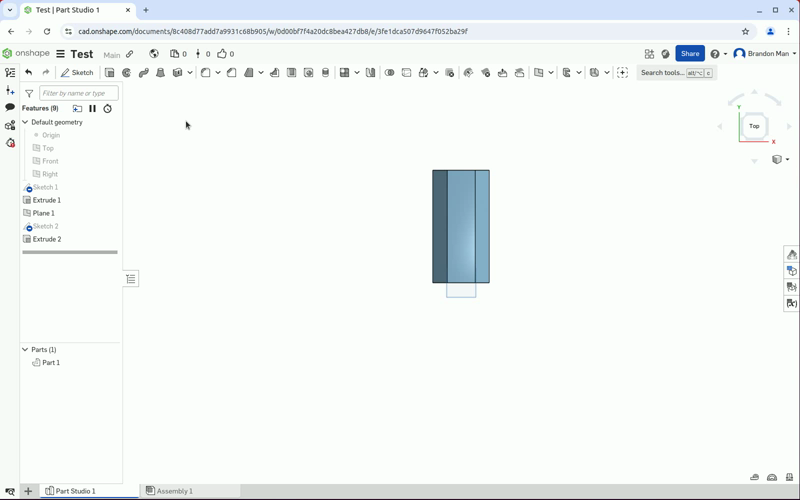
key(shift+h)
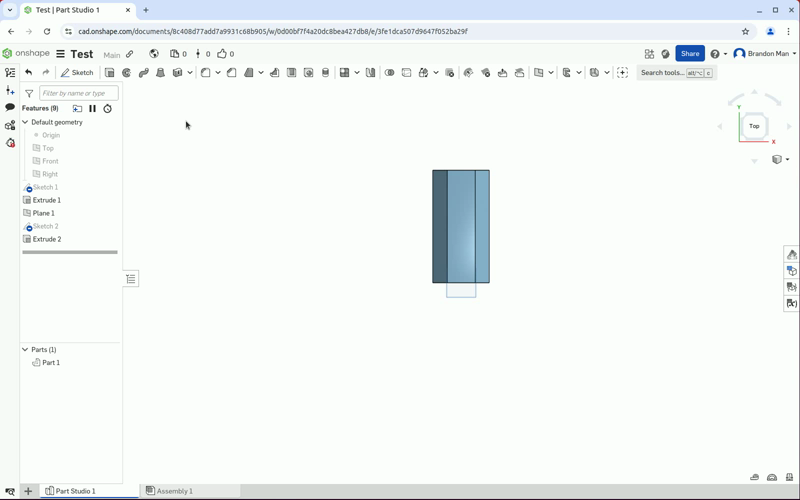
key(shift+h)
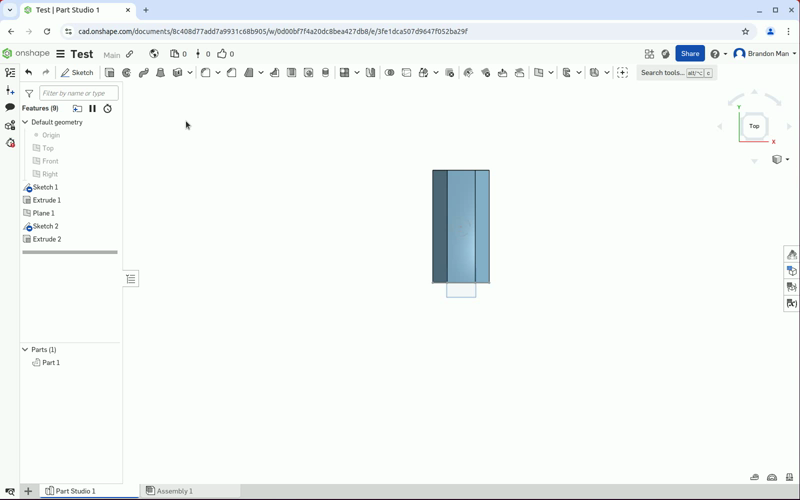
key(shift+7)
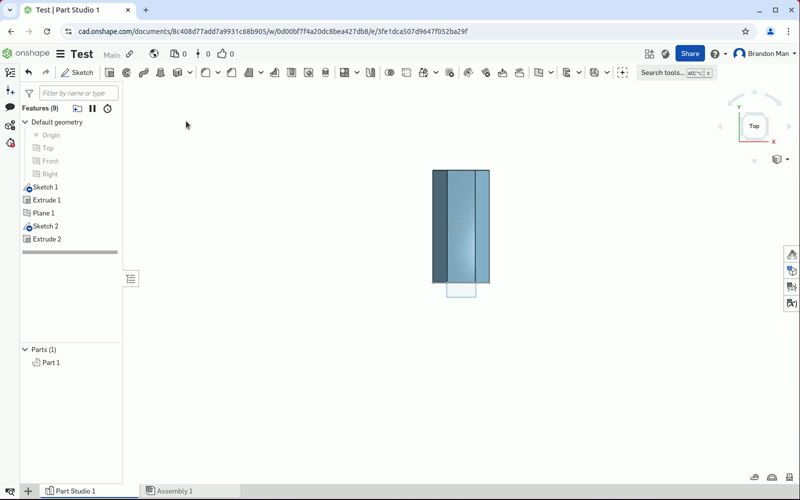
key(up, 3)
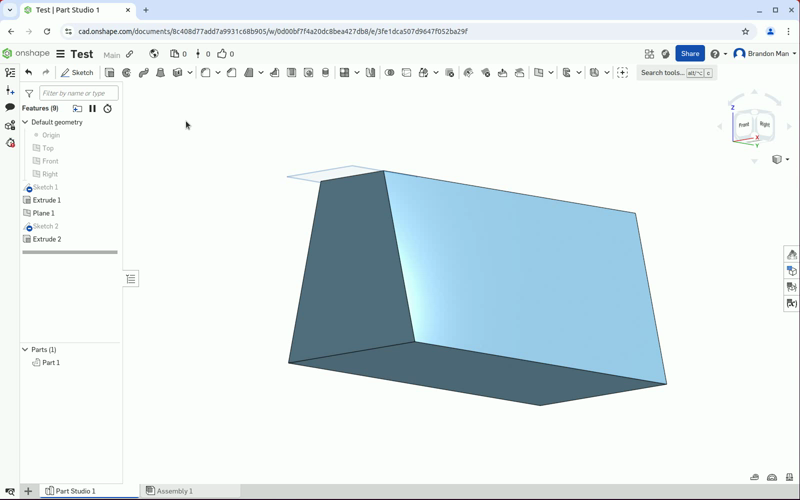
key(left, 3)
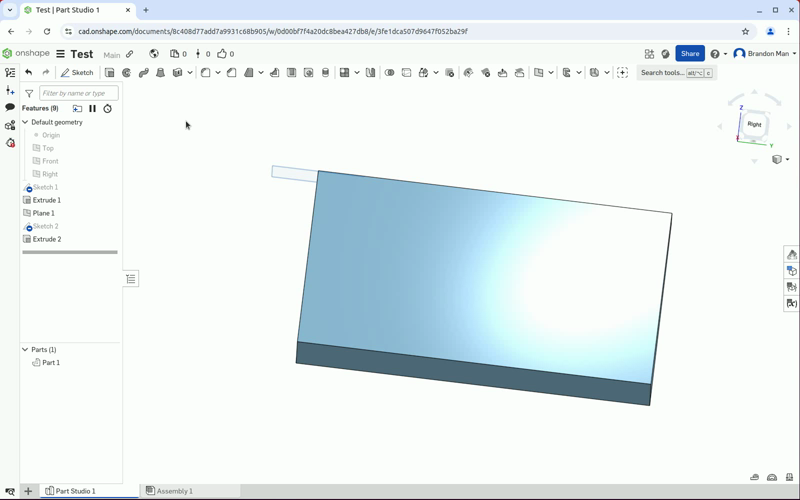
key(right, 3)
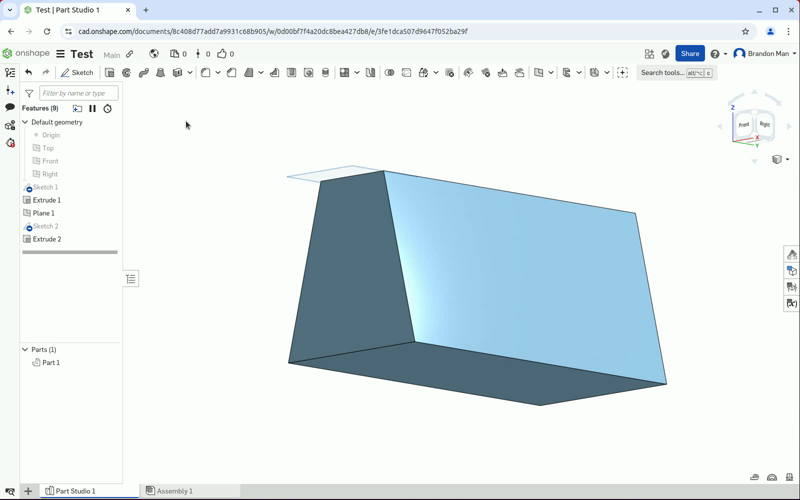
key(down, 3)
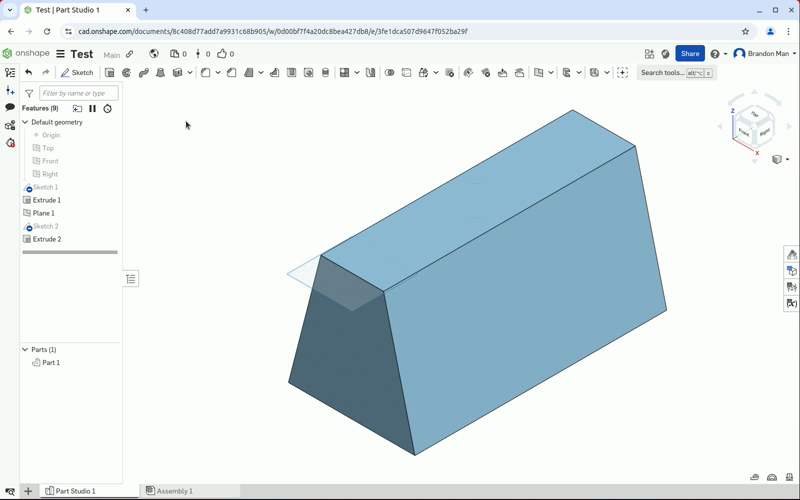
mouse_move(73, 189)
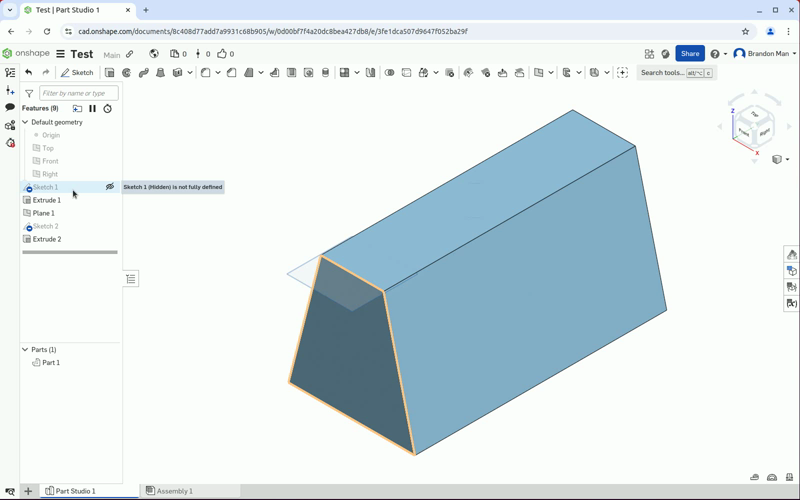
click(73, 189)